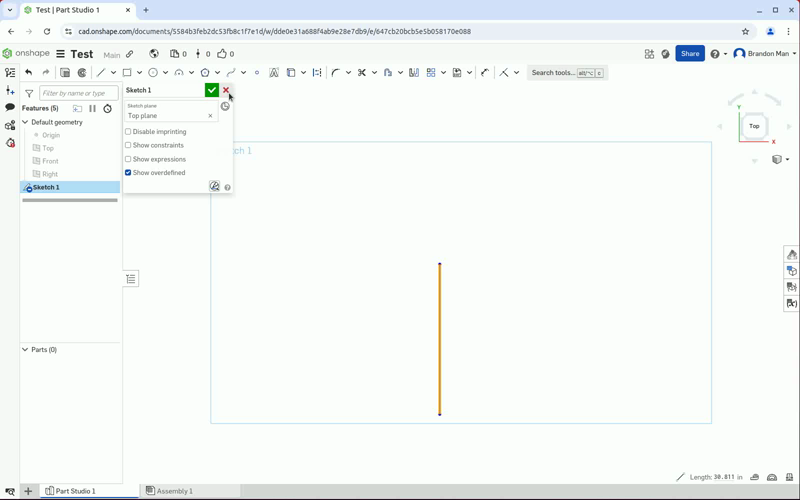
key(shift+h)
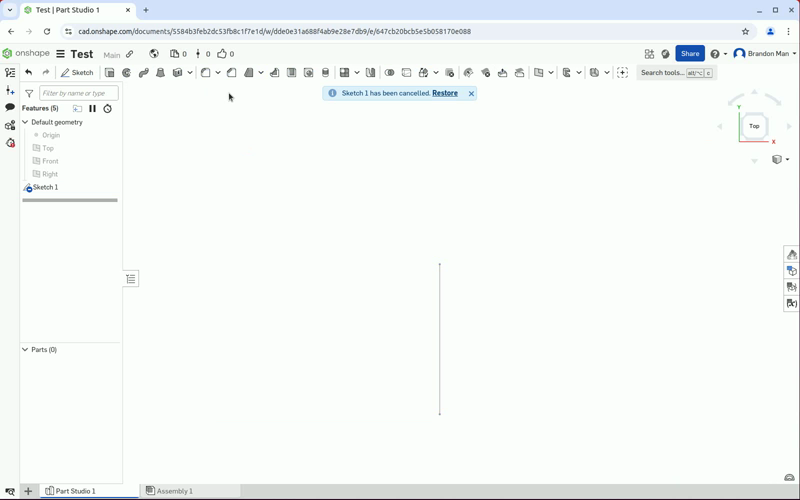
key(shift+s)
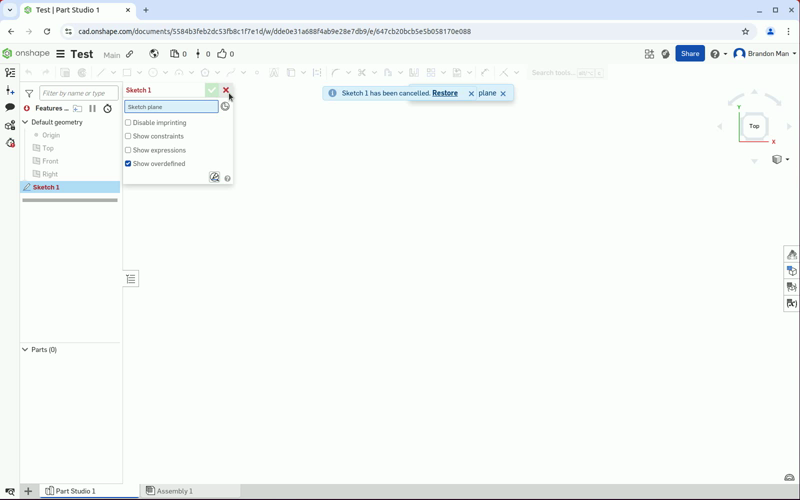
mouse_move(73, 150)
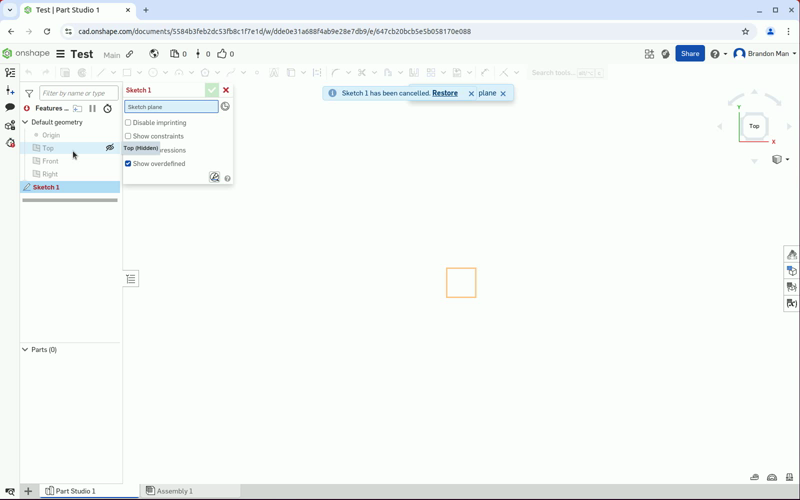
click(73, 150)
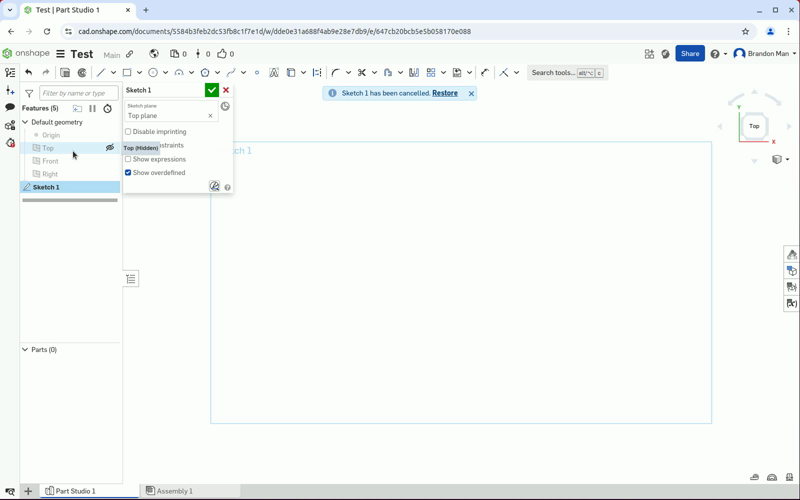
mouse_move(73, 352)
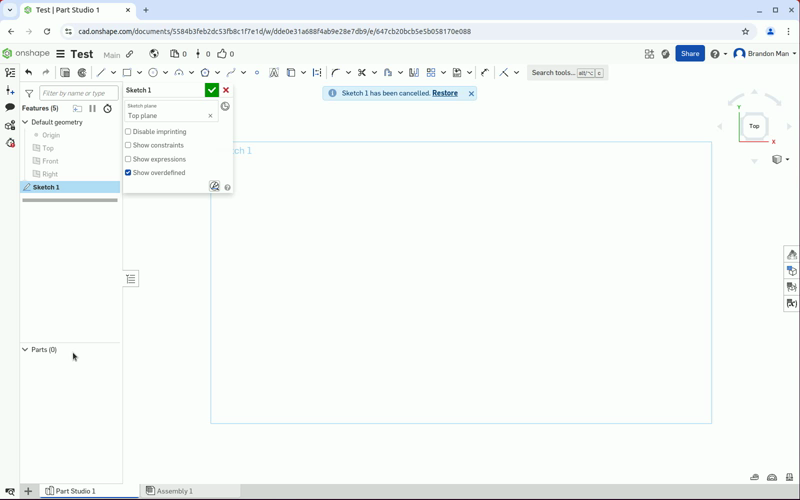
key(y)
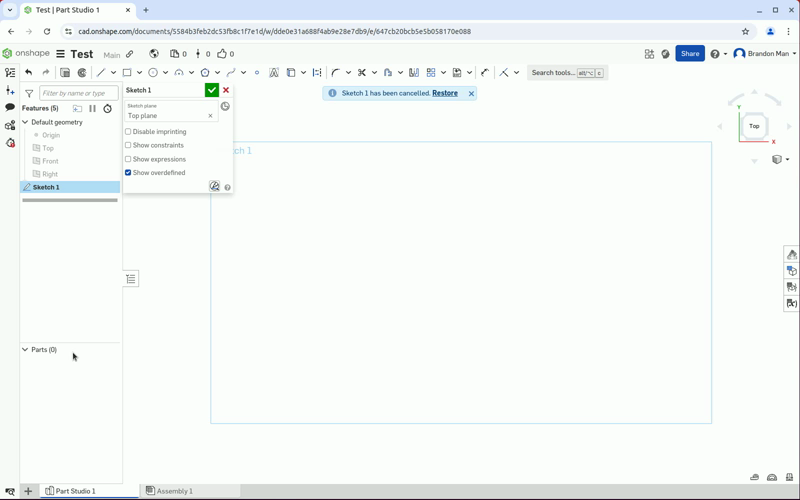
key(l)
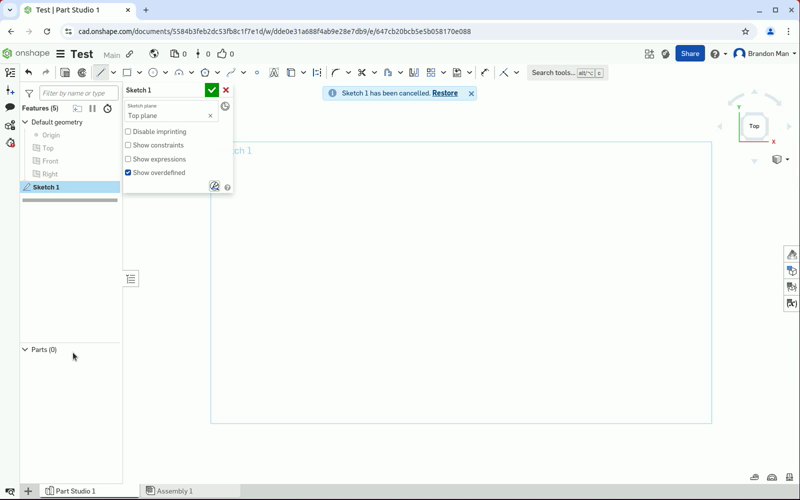
key_down(shift)
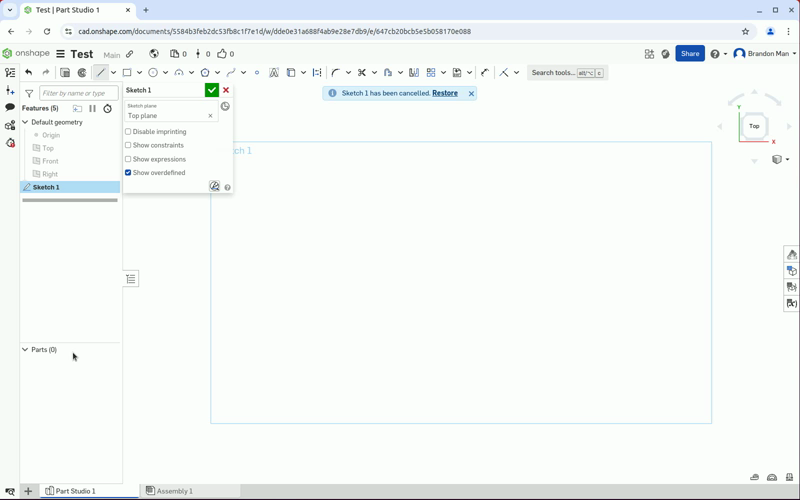
mouse_move(460, 291)
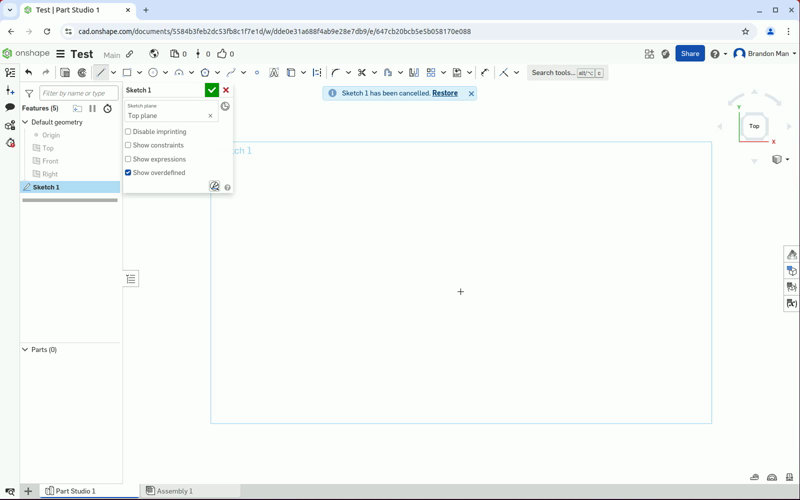
click(460, 291)
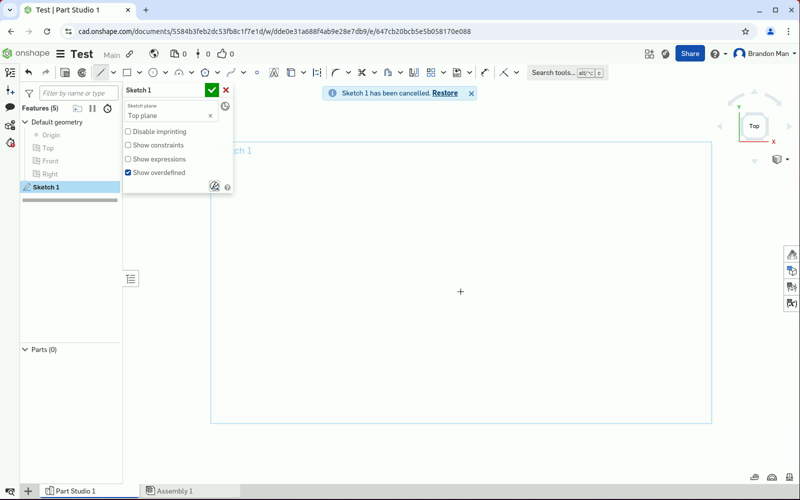
key_up(shift)
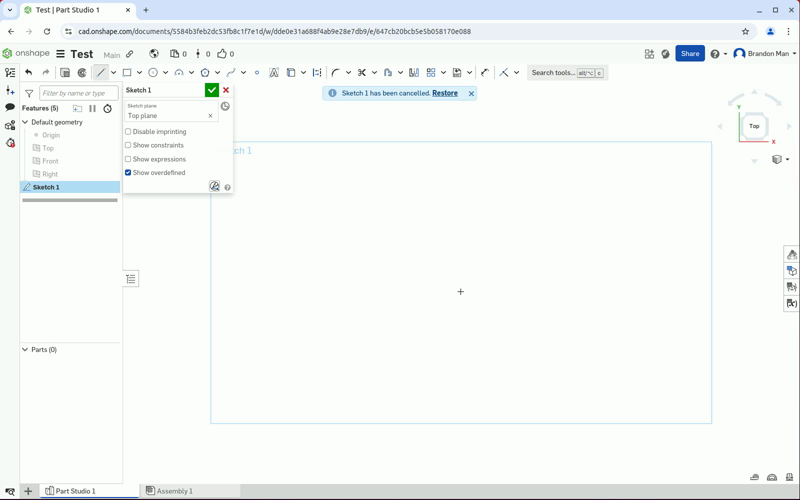
key_down(shift)
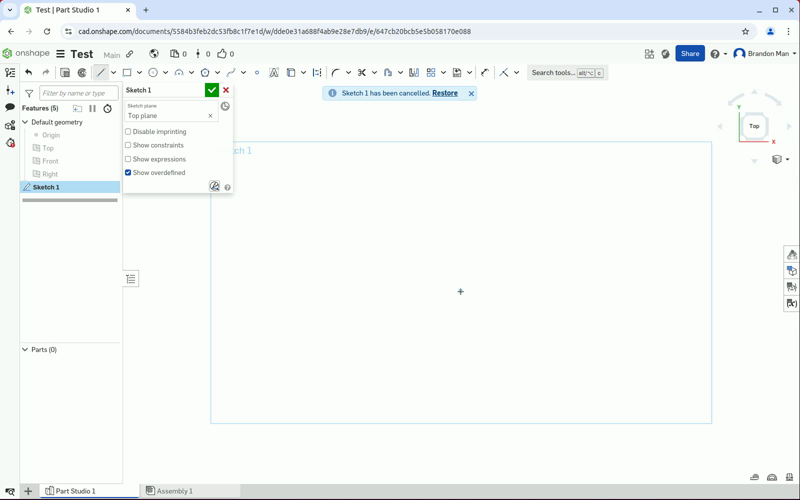
mouse_move(573, 291)
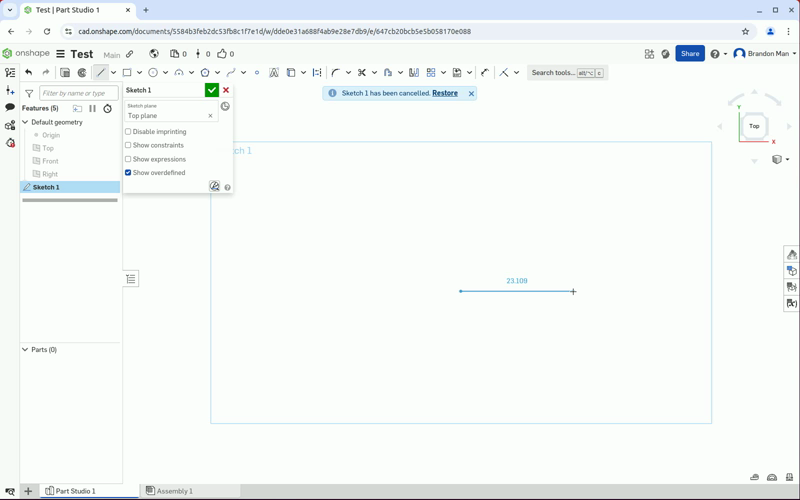
click(573, 291)
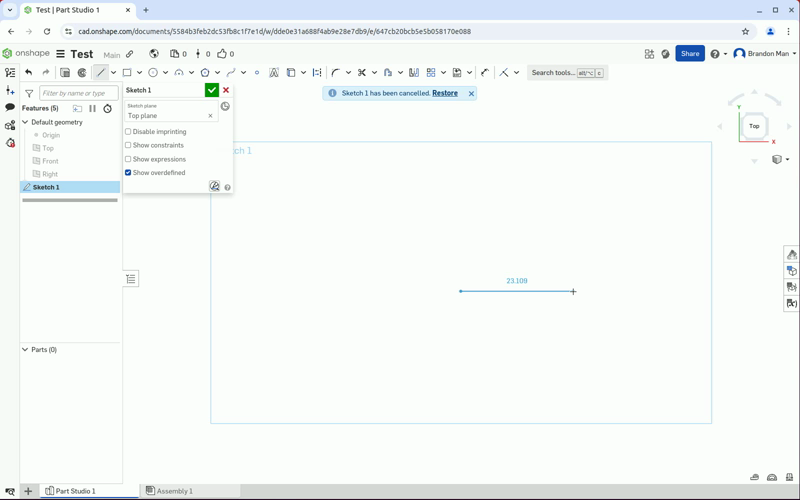
key_up(shift)
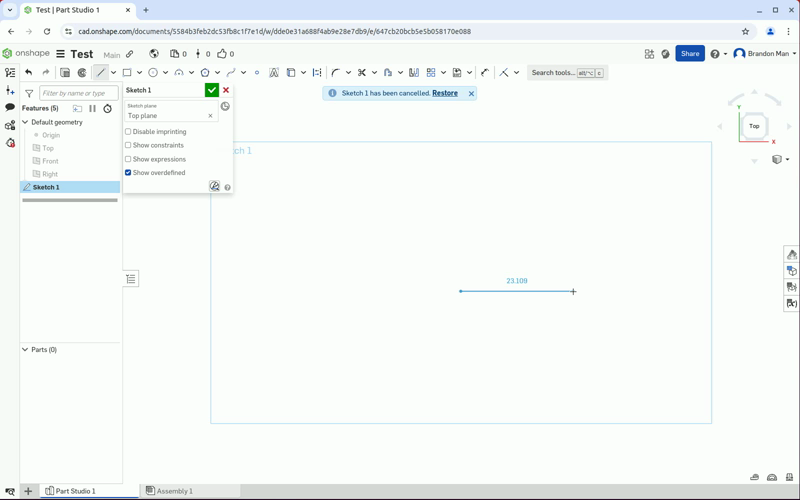
key_down(shift)
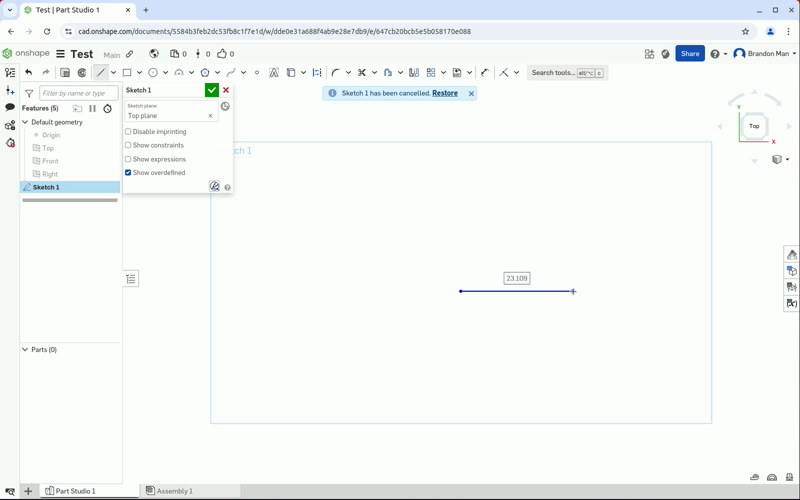
mouse_move(589, 291)
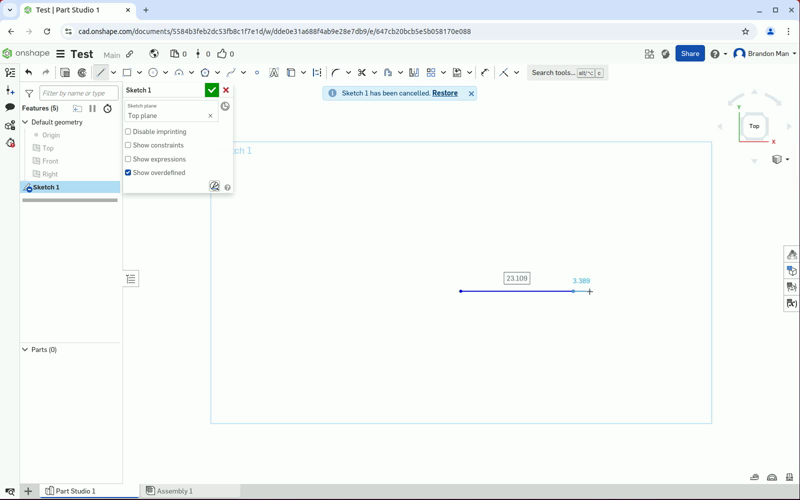
mouse_move(573, 282)
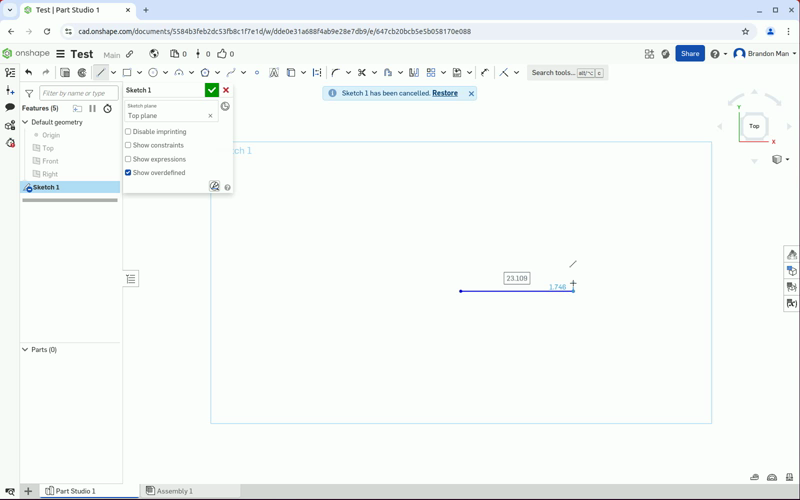
click(573, 282)
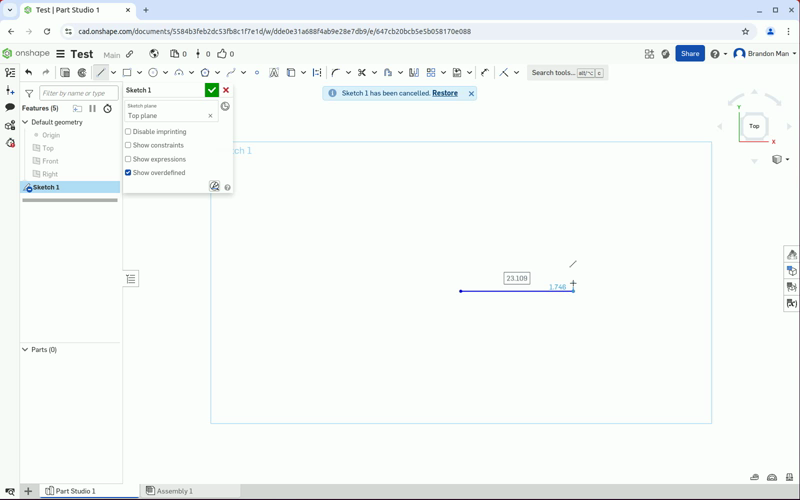
key_up(shift)
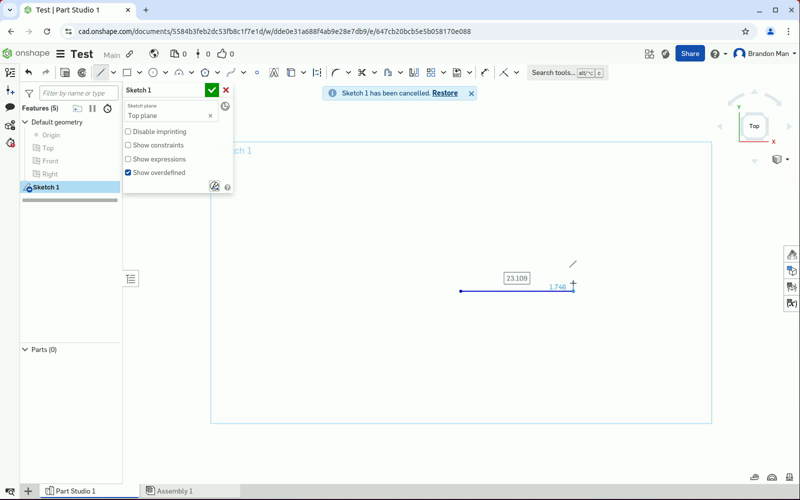
key_down(shift)
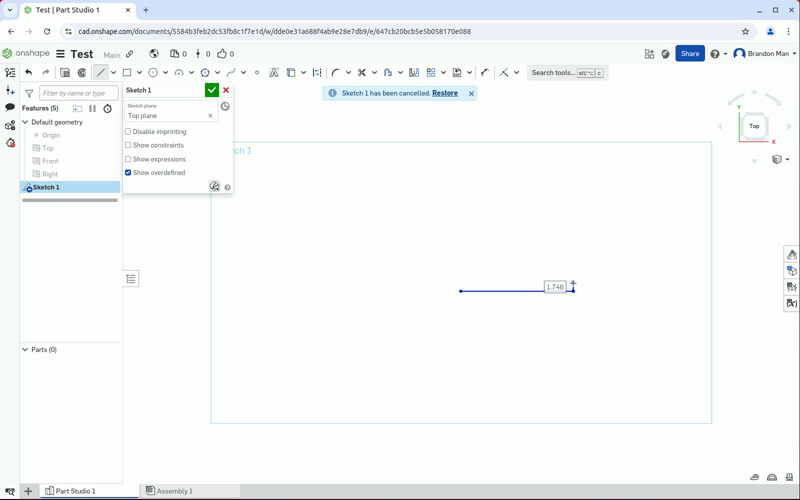
mouse_move(460, 282)
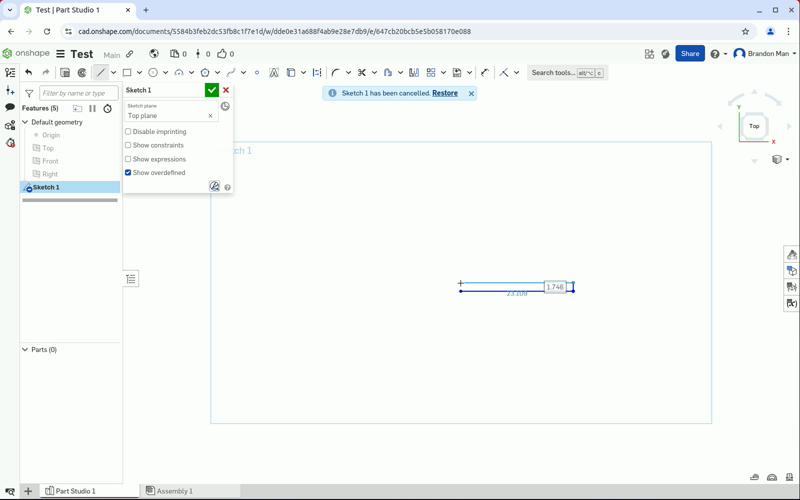
click(460, 282)
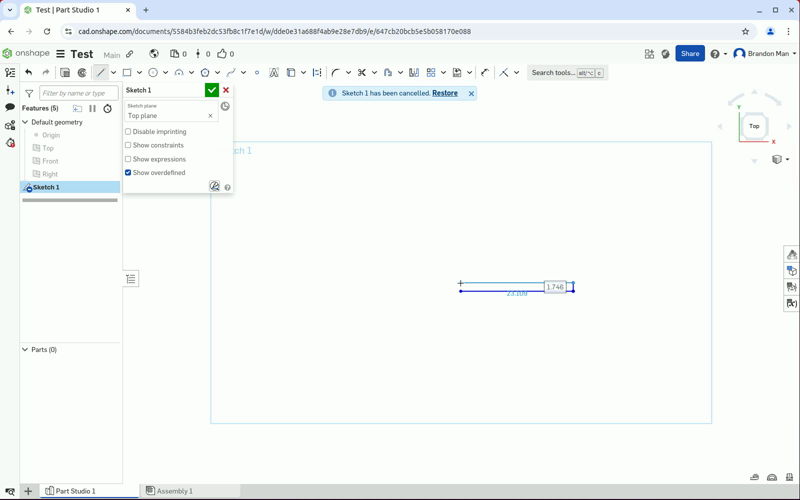
key_up(shift)
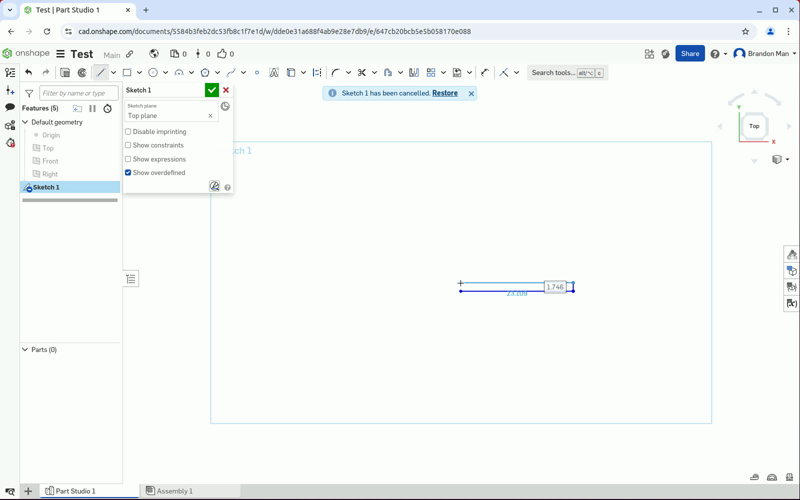
mouse_move(490, 282)
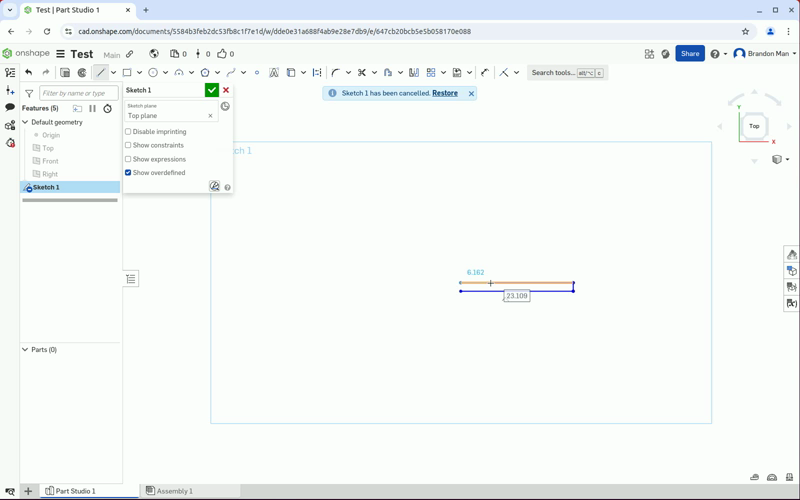
key_down(shift)
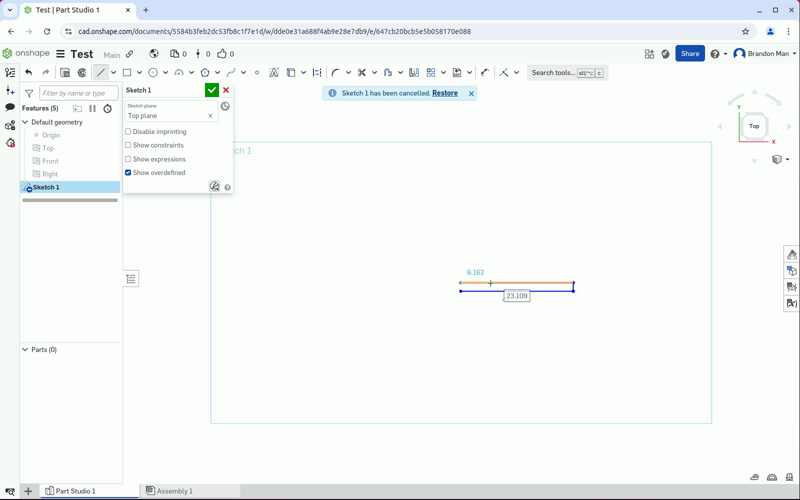
mouse_move(460, 291)
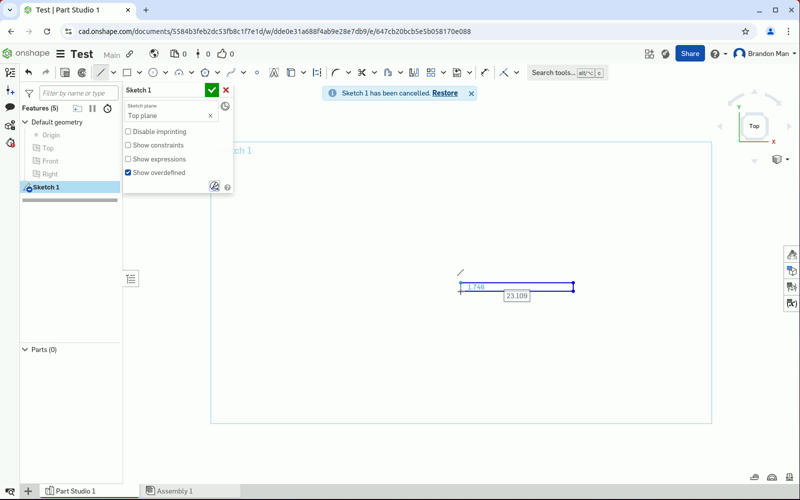
key_up(shift)
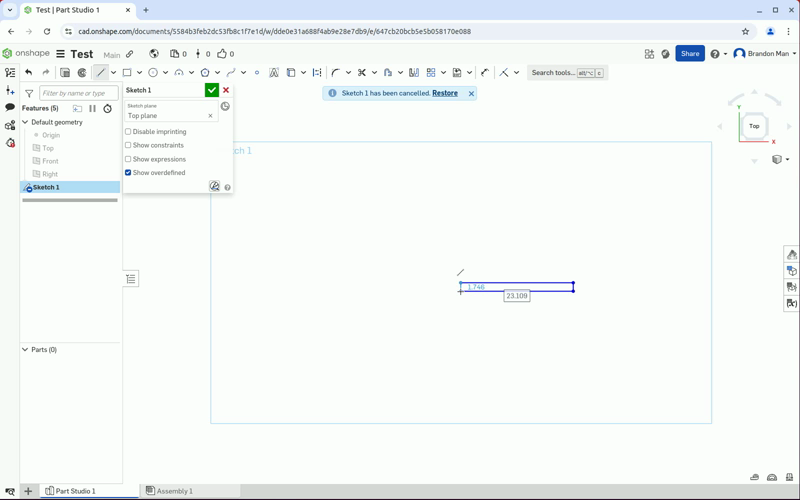
click(460, 291)
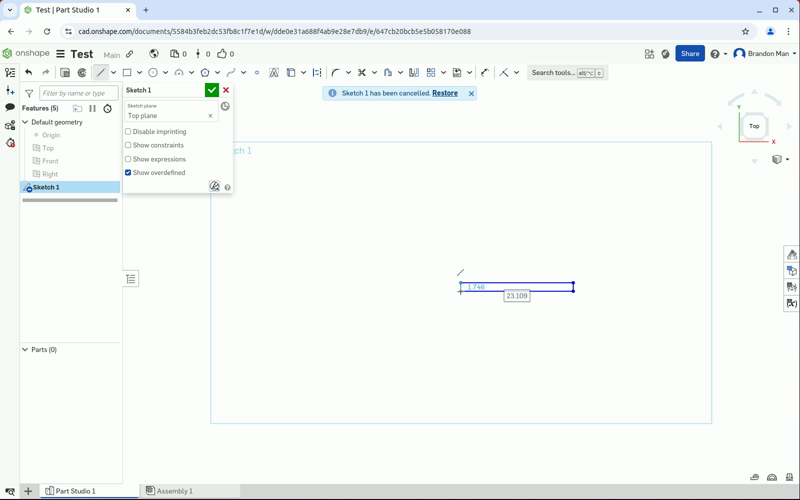
key(esc)
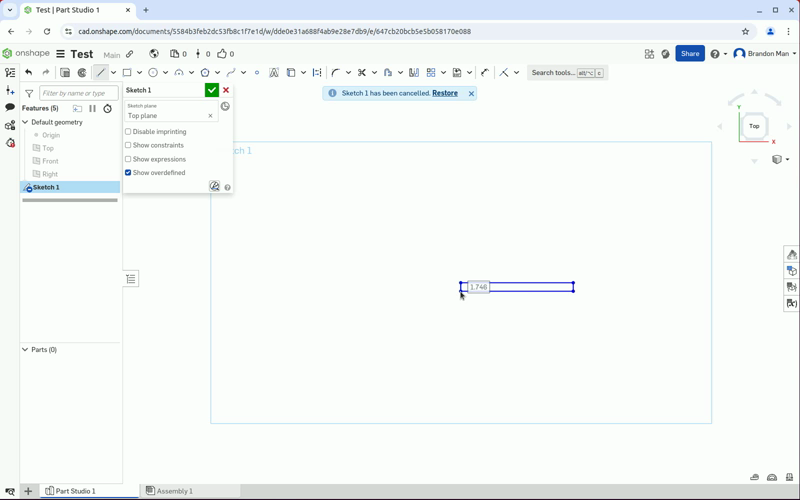
mouse_move(486, 284)
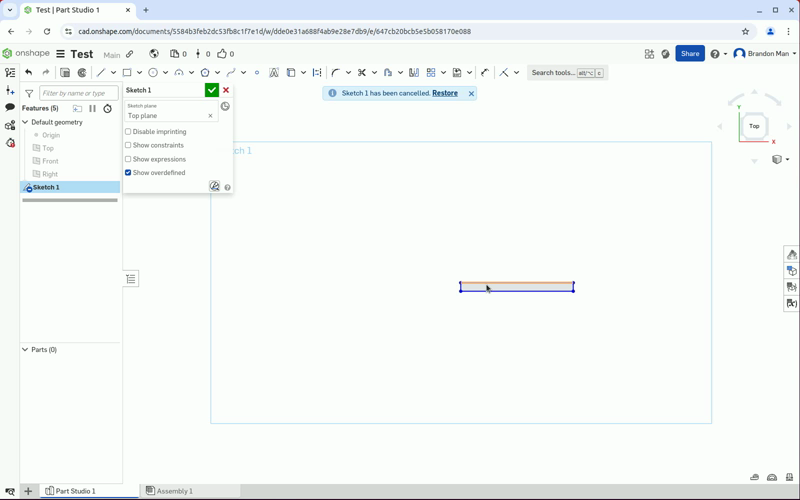
scroll(6)
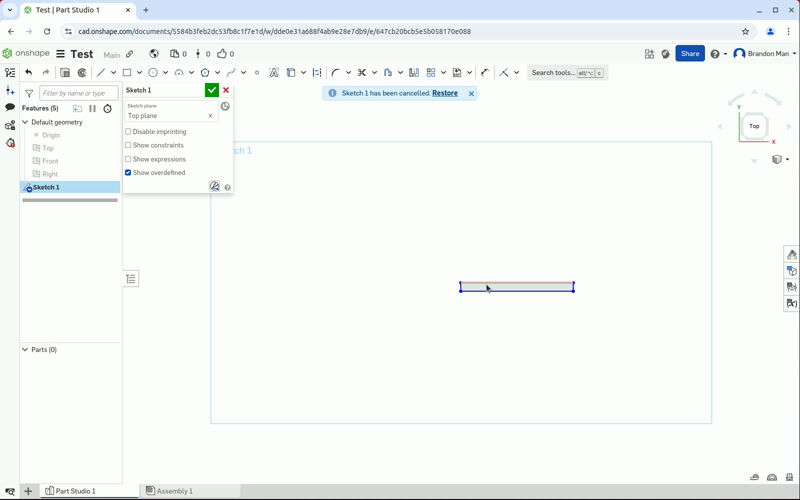
scroll(6)
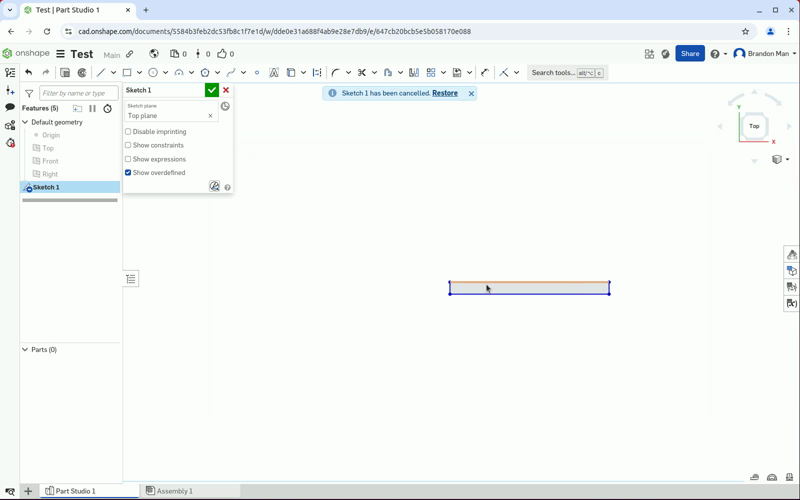
scroll(6)
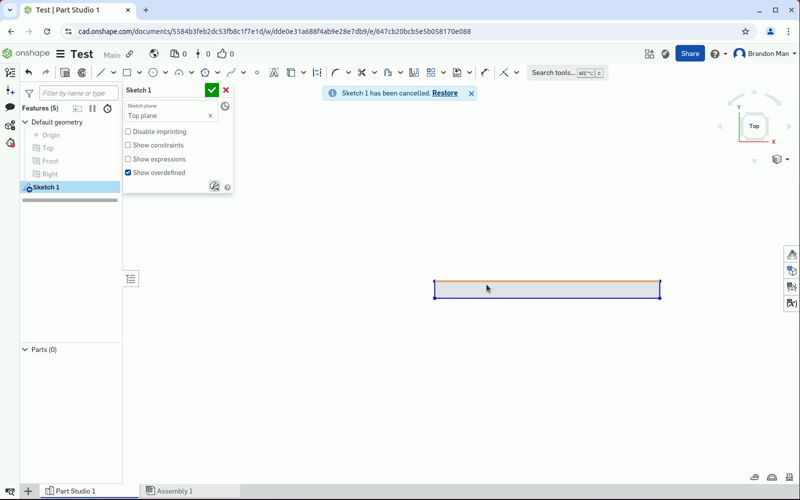
scroll(6)
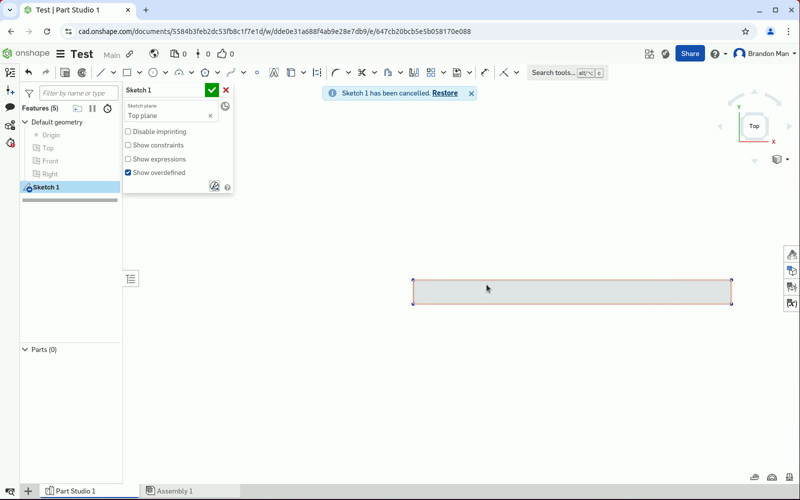
scroll(6)
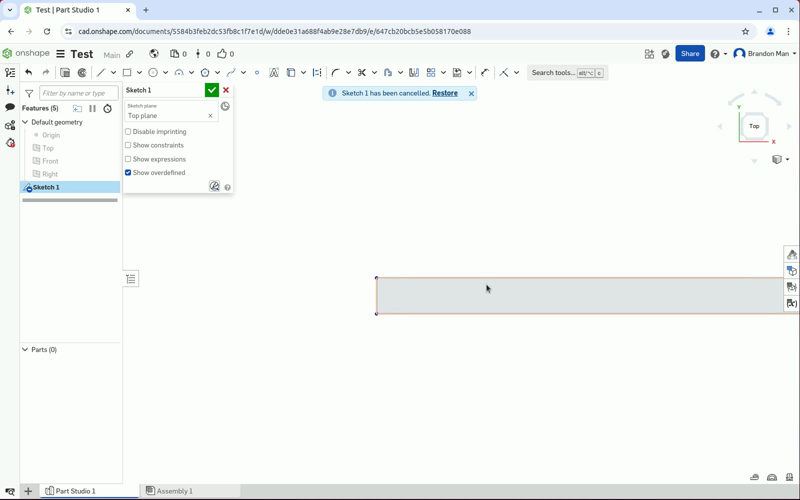
scroll(6)
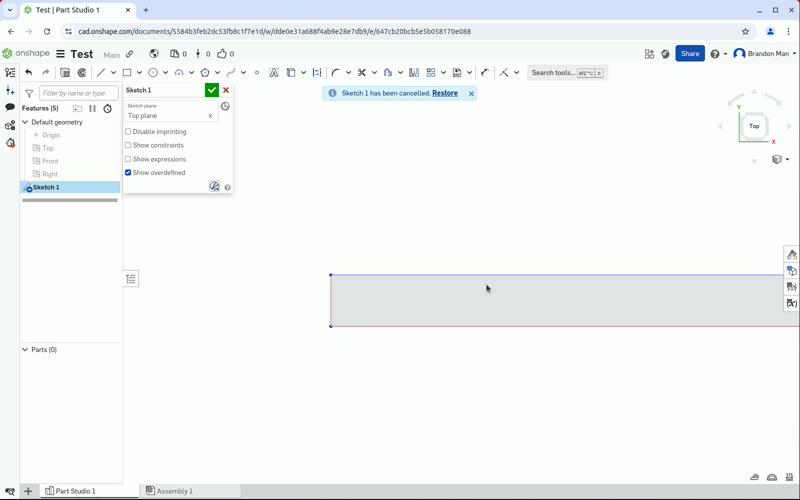
scroll(6)
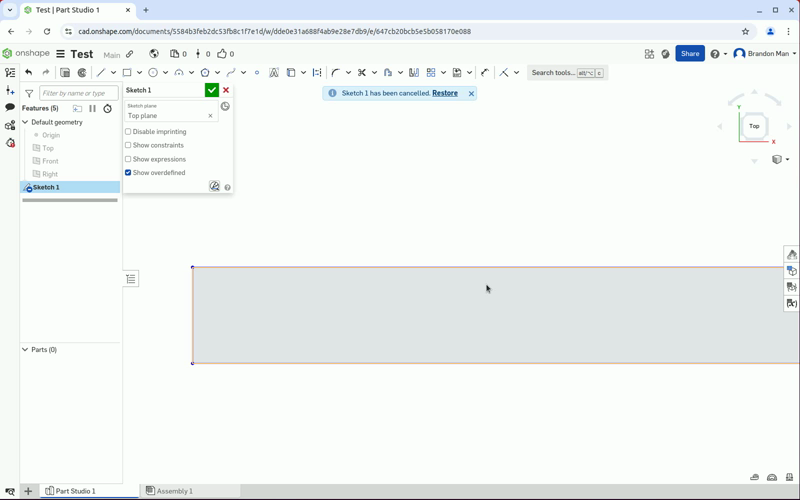
click(486, 284)
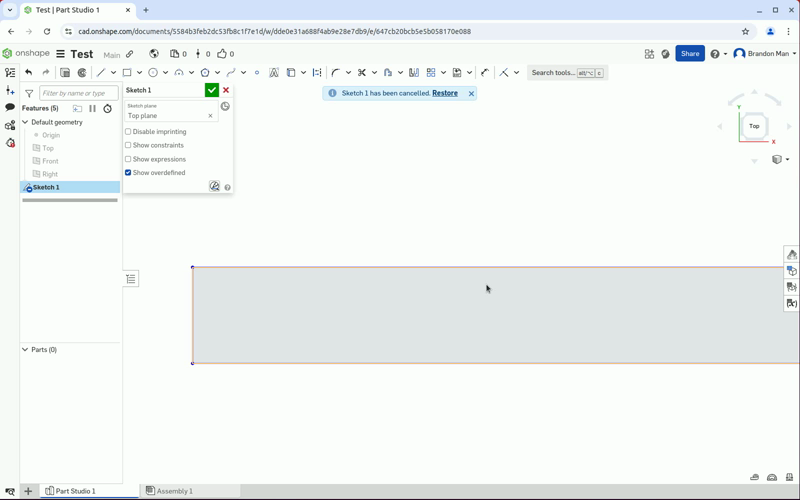
scroll(-6)
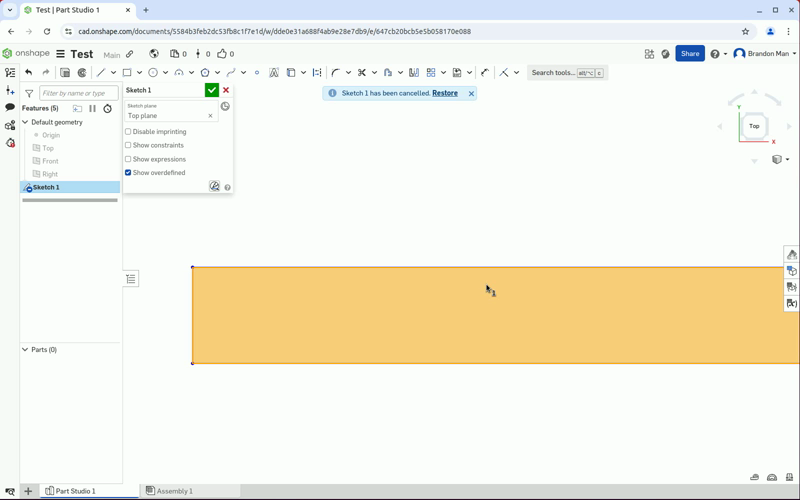
scroll(-6)
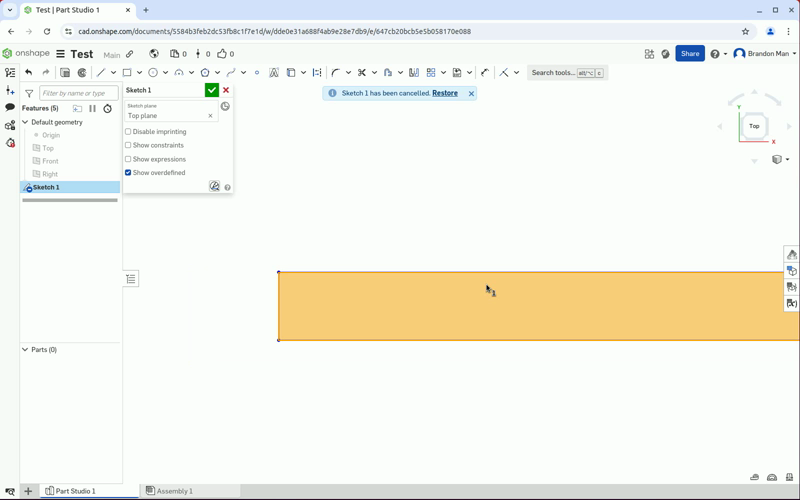
scroll(-6)
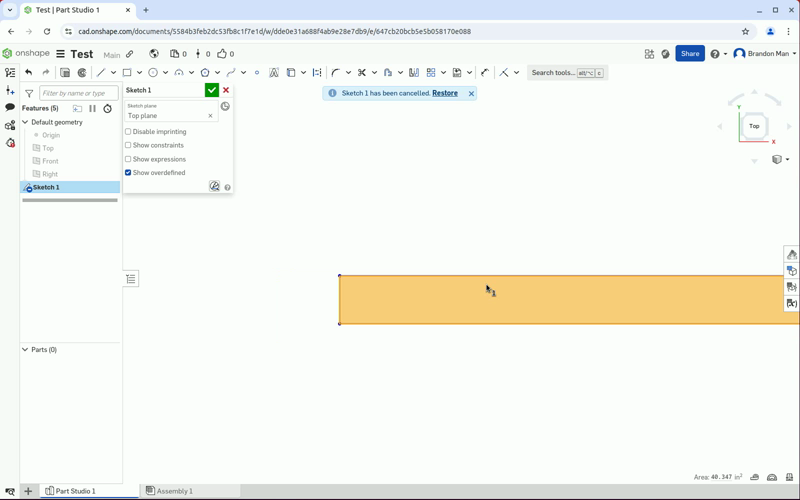
scroll(-6)
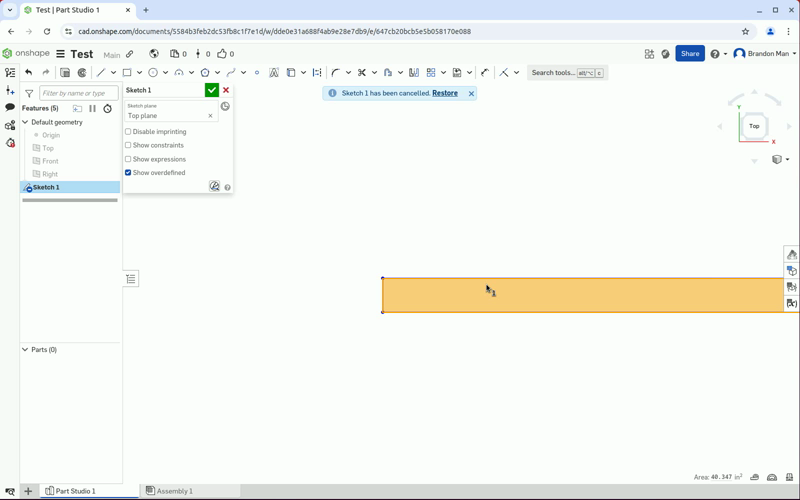
scroll(-6)
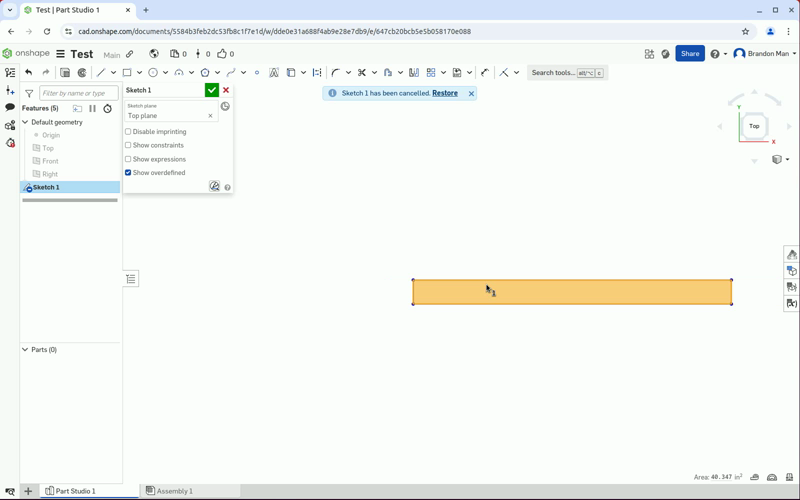
scroll(-6)
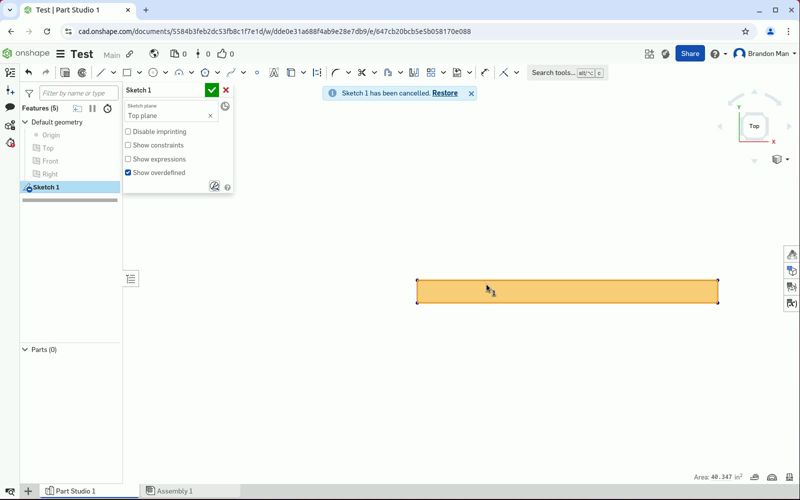
scroll(-6)
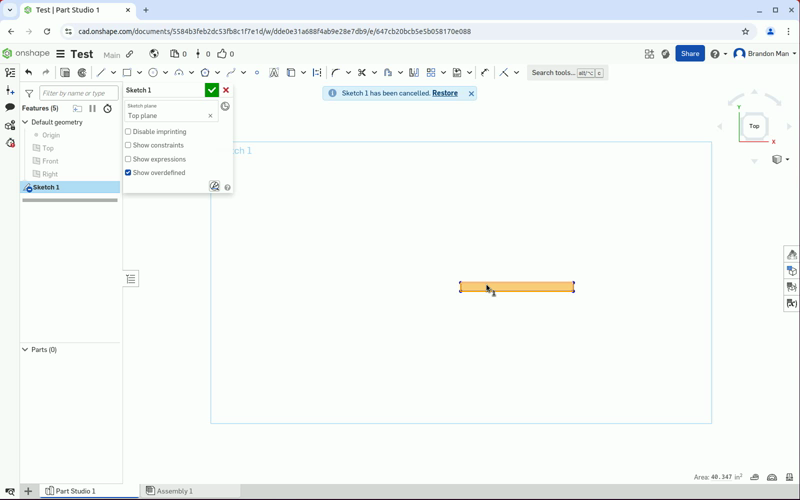
mouse_move(73, 352)
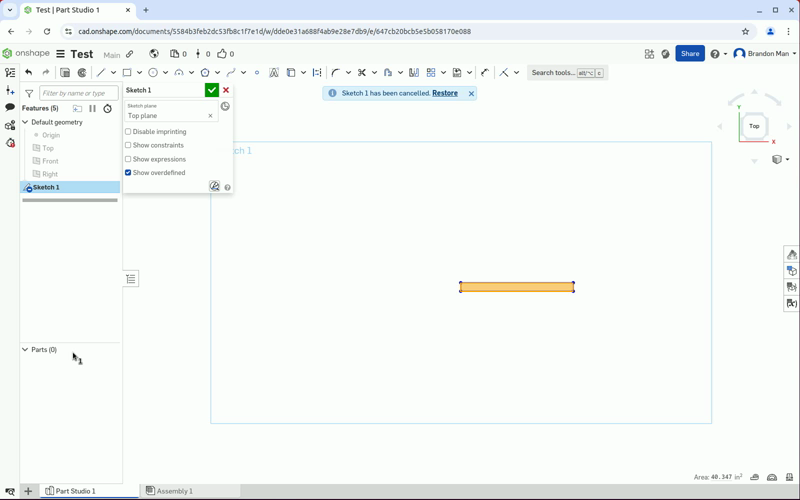
key(shift+y)
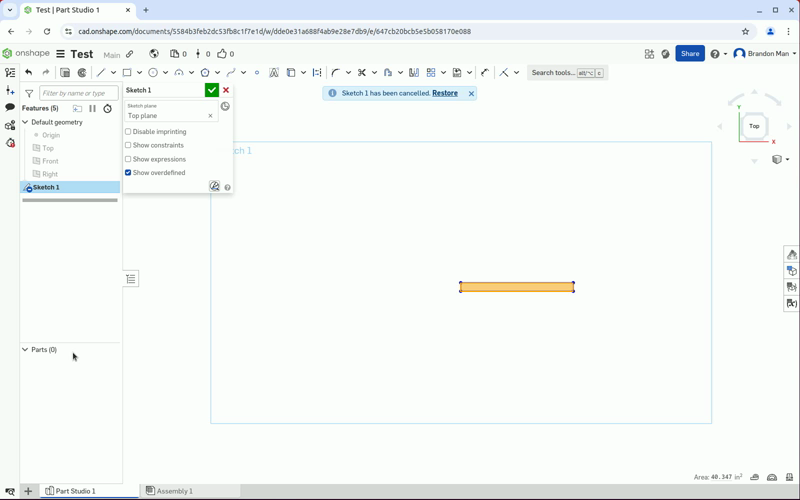
key(shift+e)
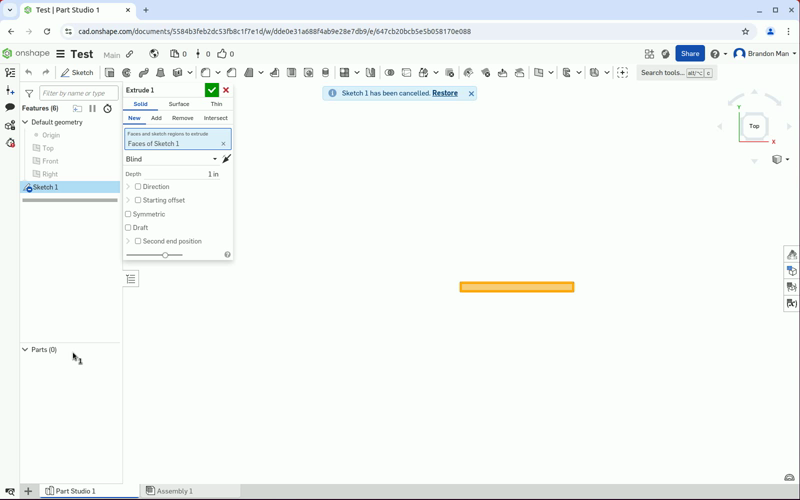
mouse_move(143, 106)
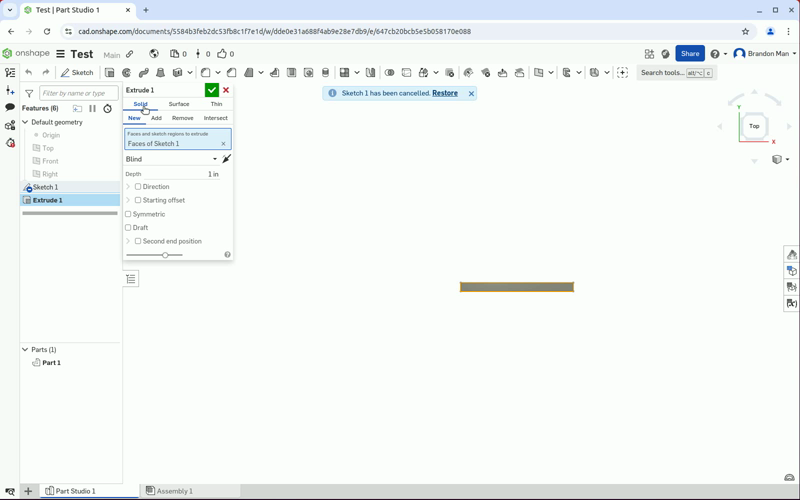
click(143, 106)
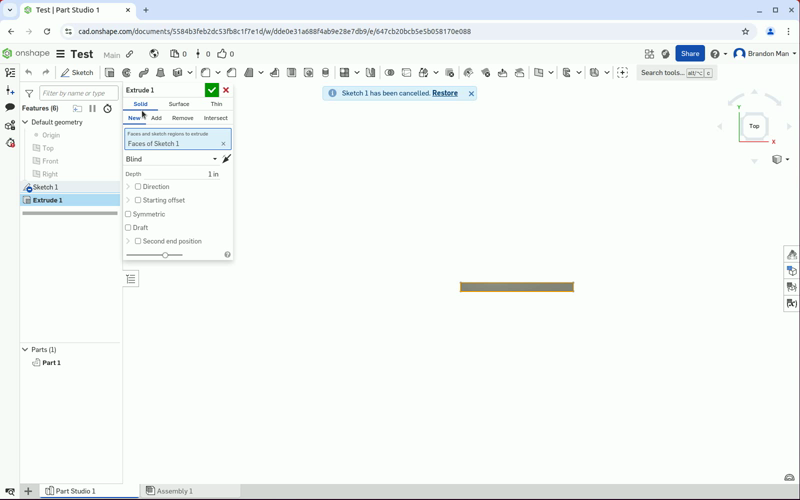
mouse_move(137, 120)
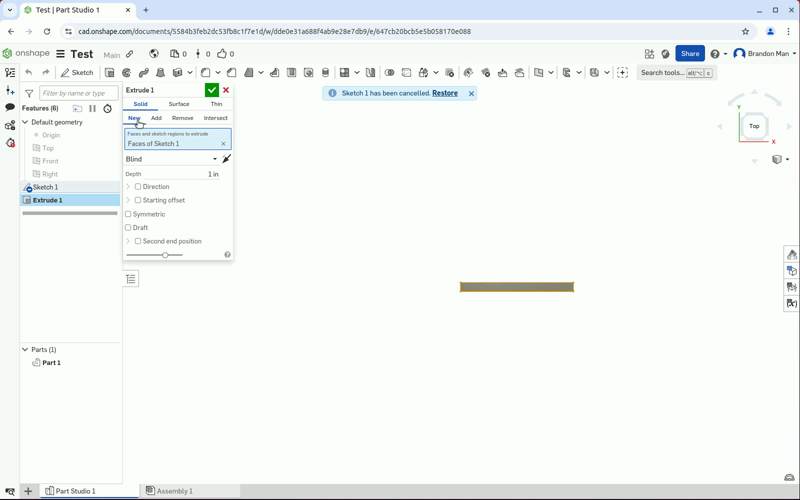
click(137, 120)
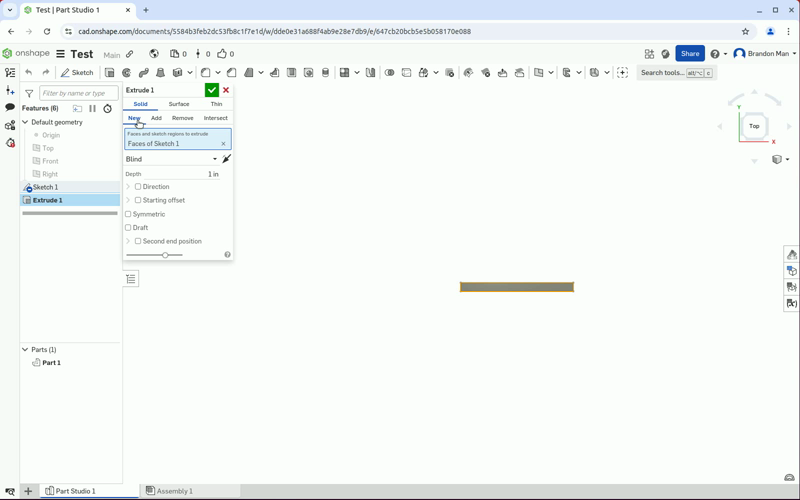
key(tab, 4)
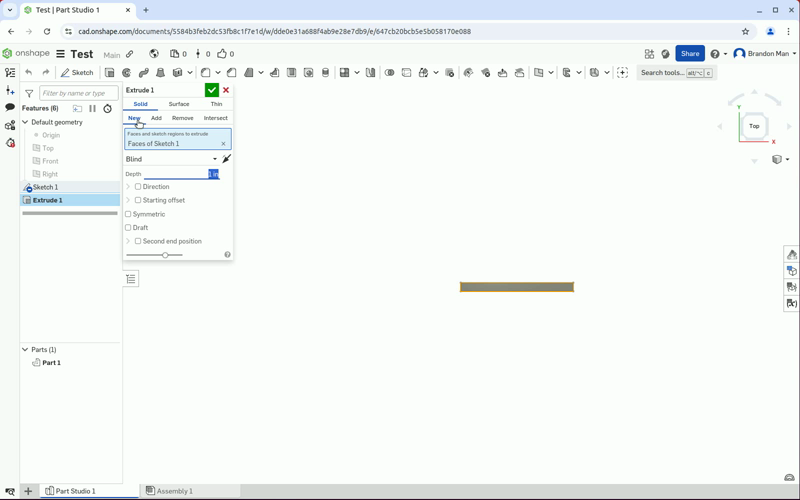
text(-0.241)
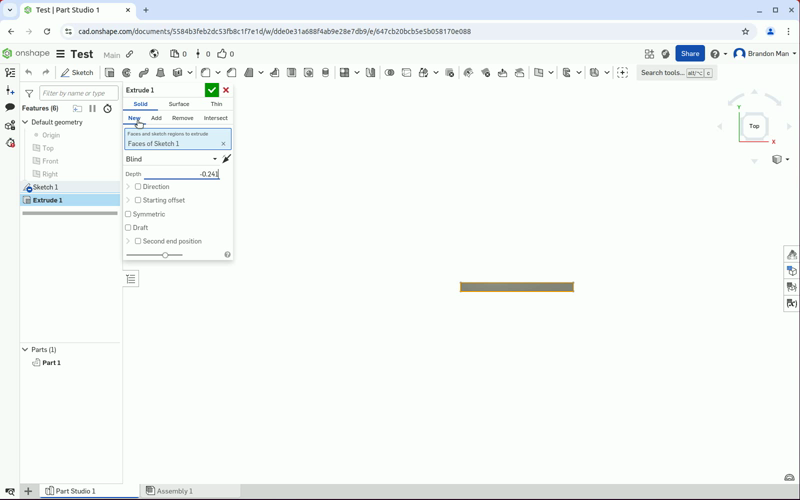
key(enter)
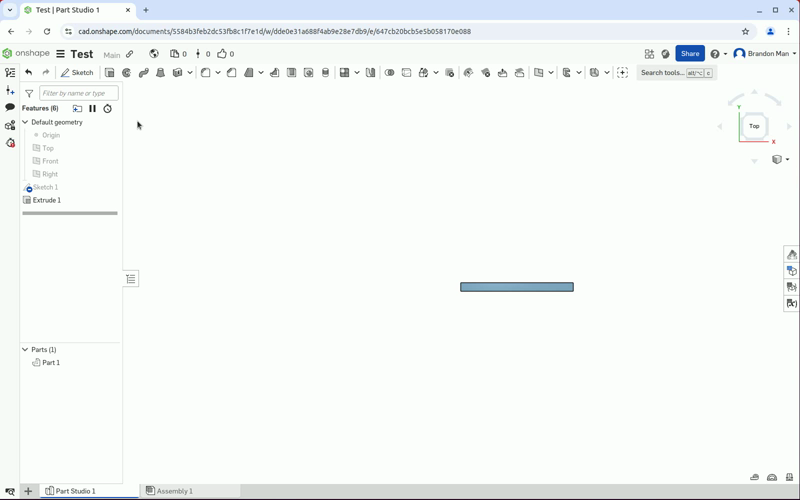
key(shift+h)
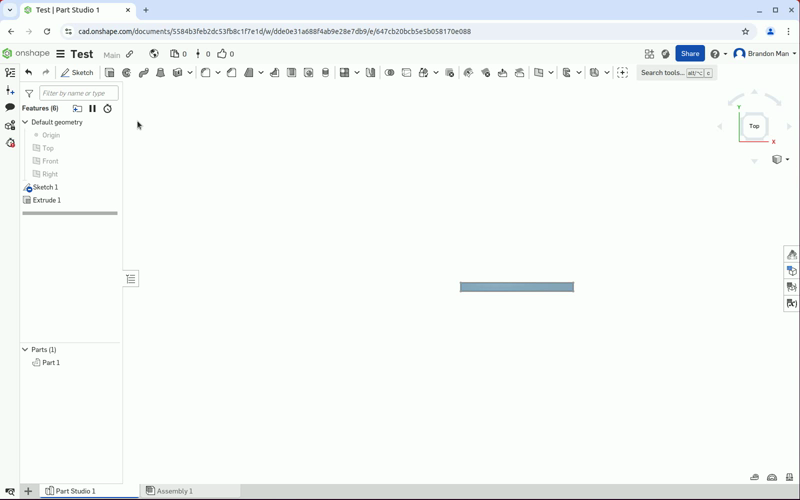
key(shift+h)
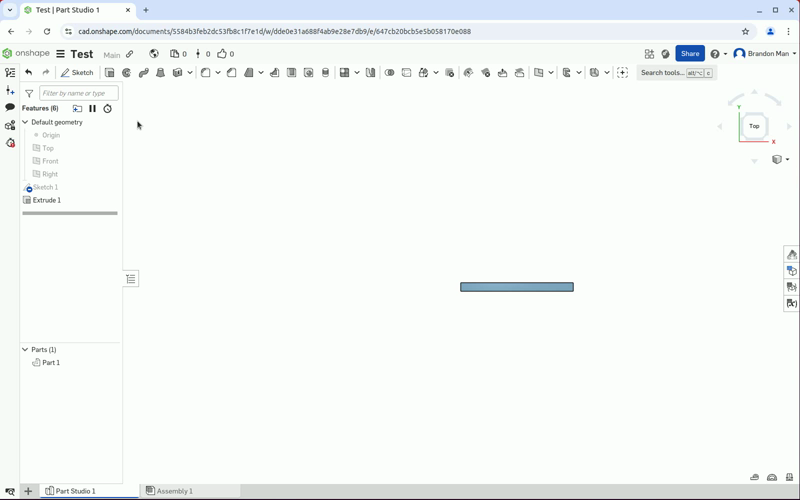
mouse_move(73, 189)
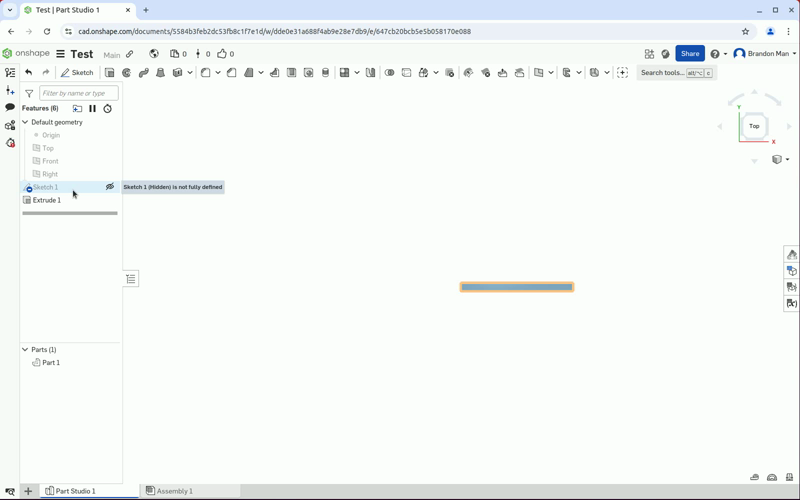
click(73, 189)
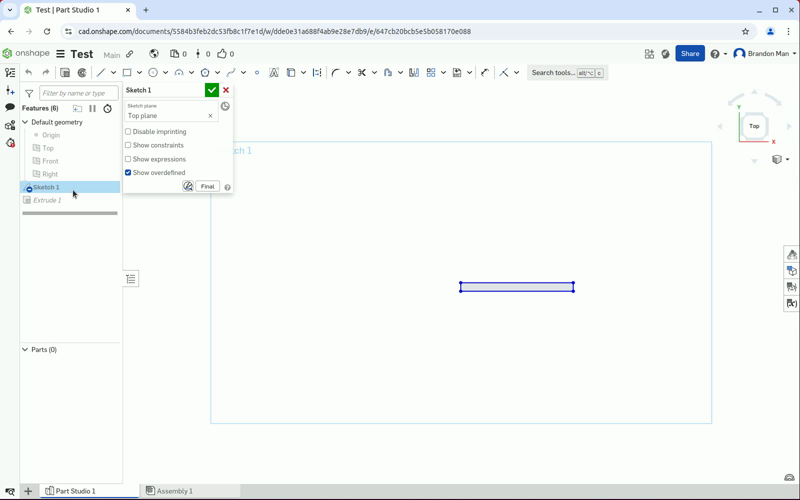
mouse_move(229, 92)
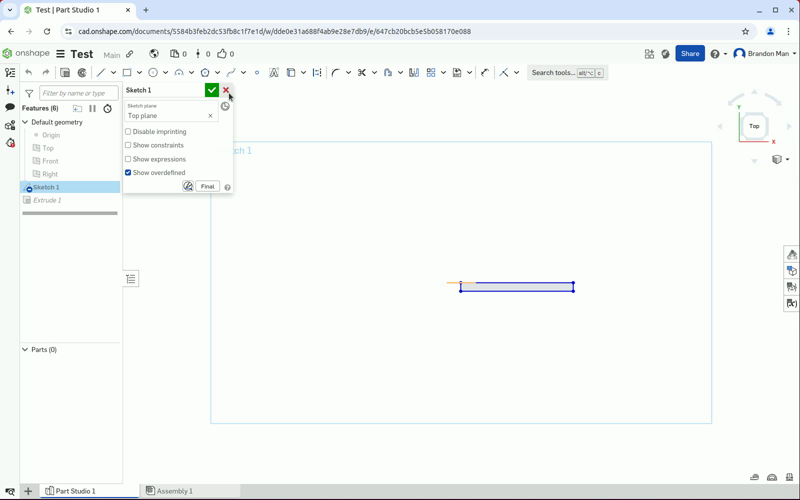
click(229, 92)
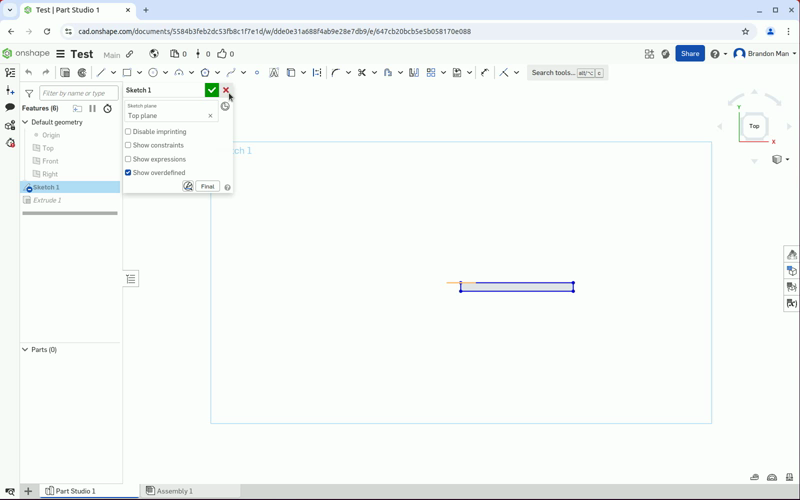
key(shift+s)
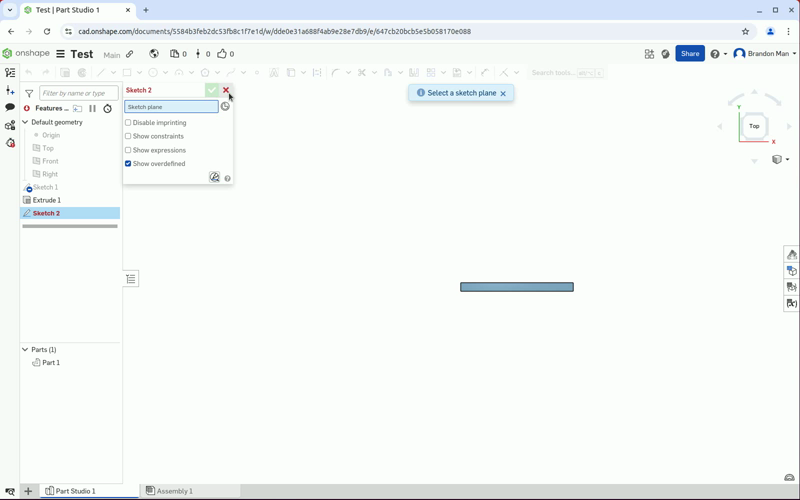
mouse_move(73, 150)
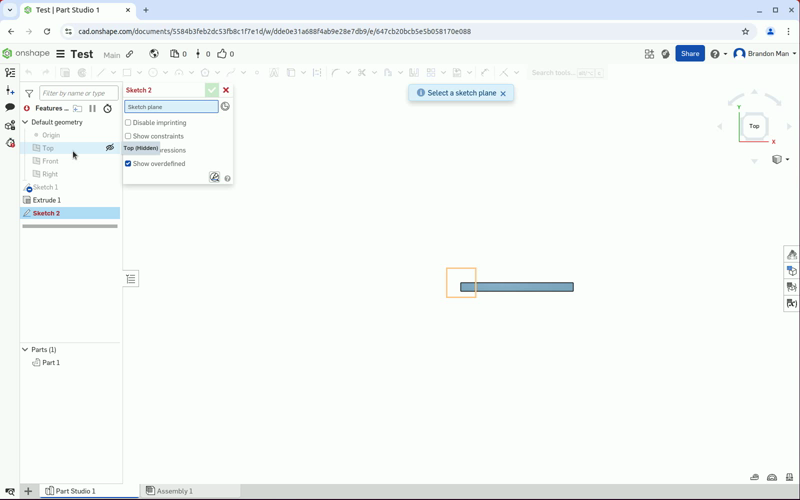
click(73, 150)
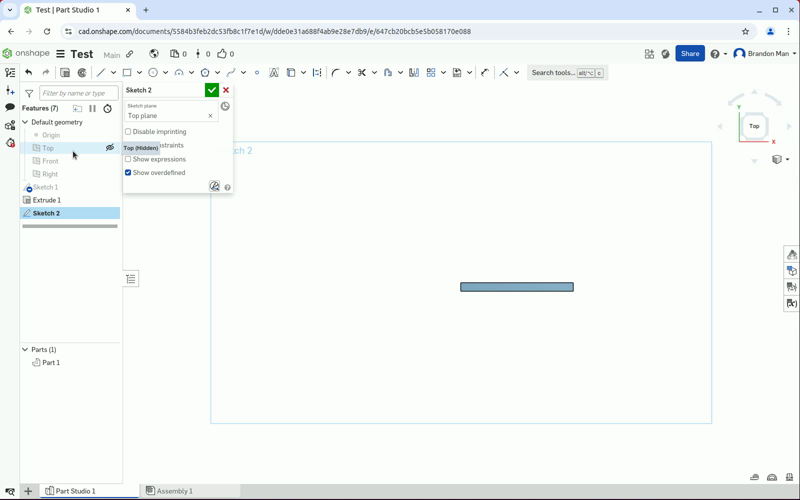
mouse_move(73, 352)
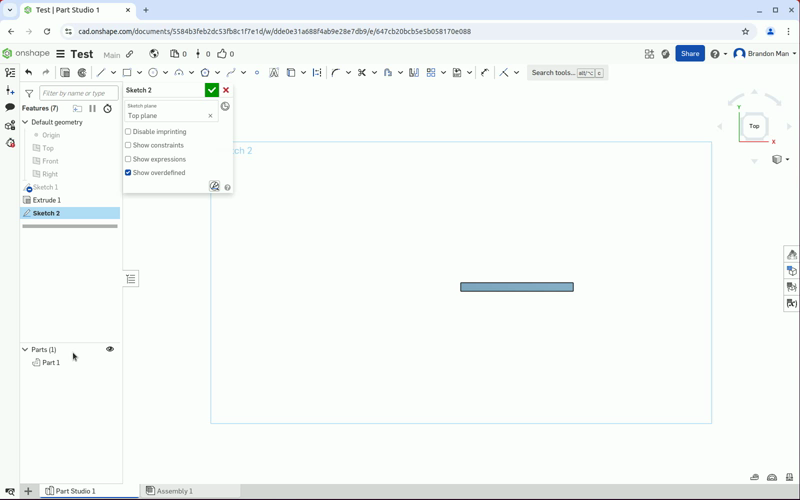
key(y)
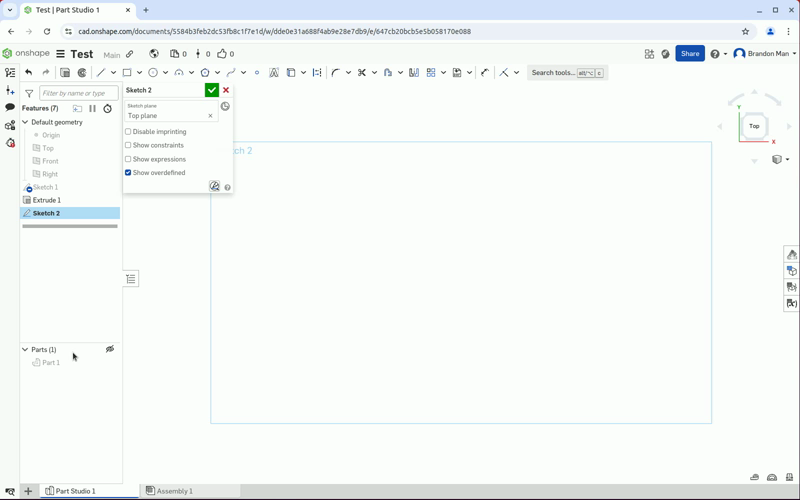
key(l)
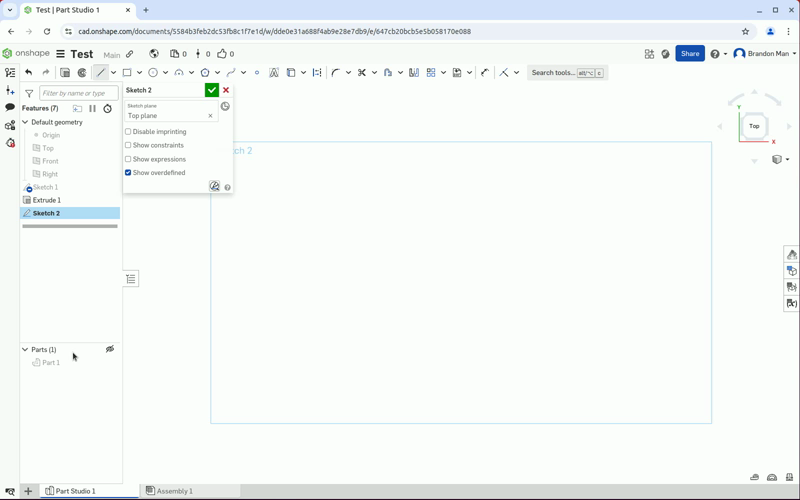
key_down(shift)
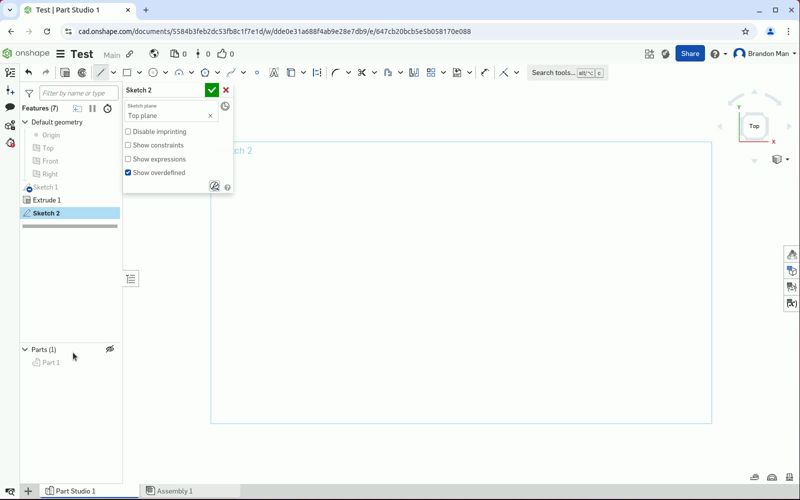
mouse_move(460, 264)
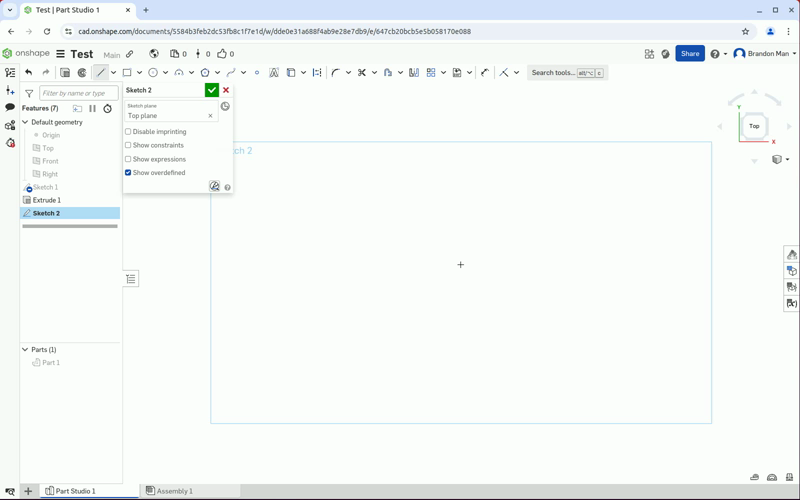
click(460, 264)
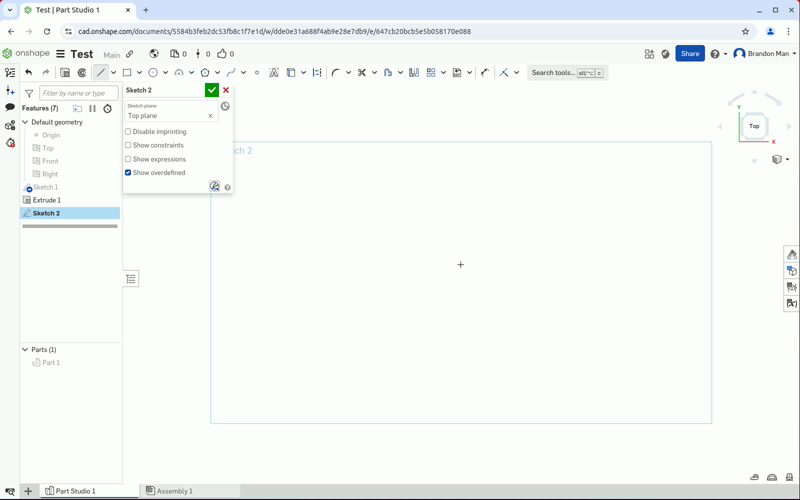
key_up(shift)
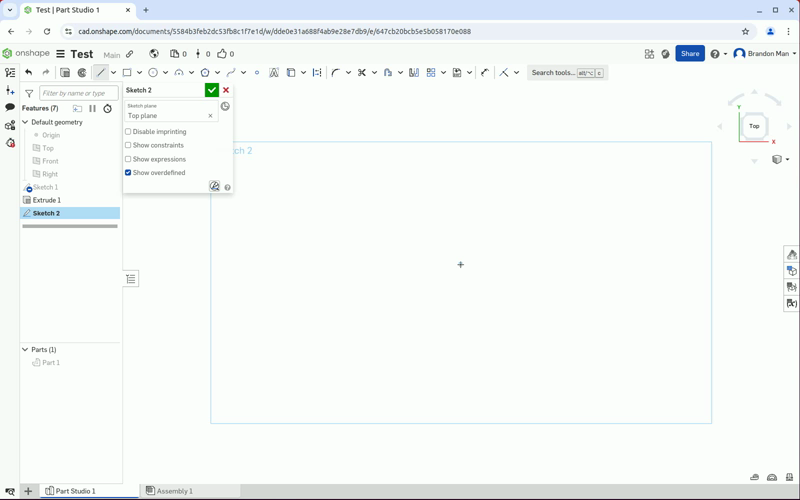
key_down(shift)
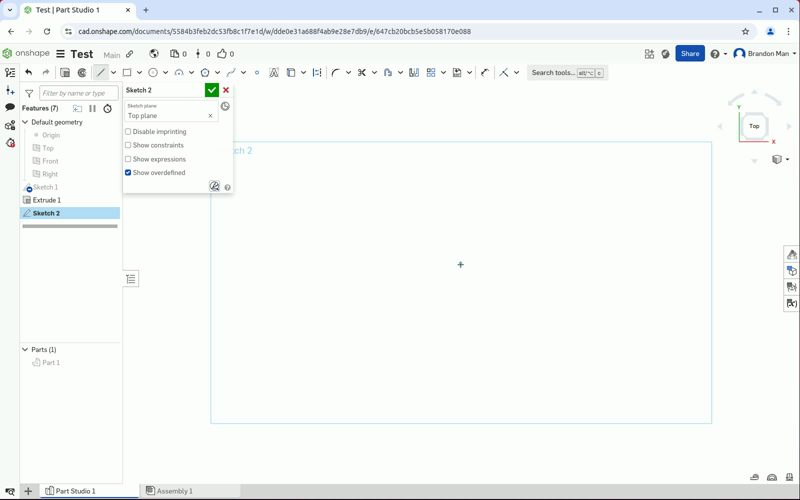
mouse_move(490, 264)
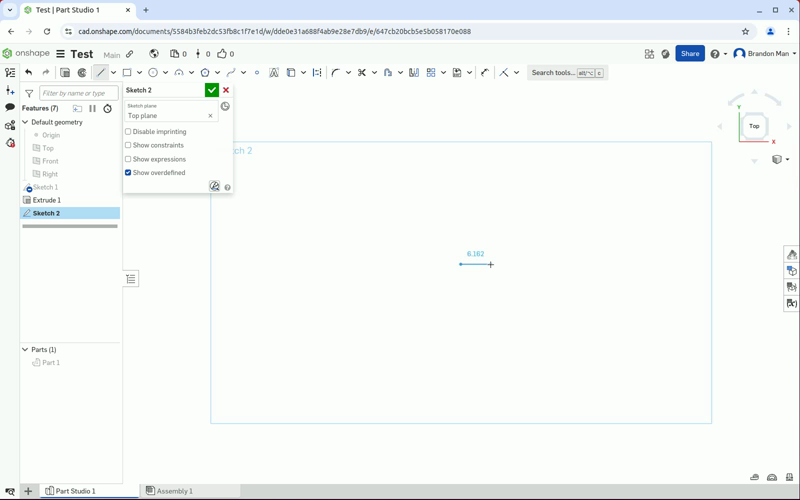
mouse_move(480, 264)
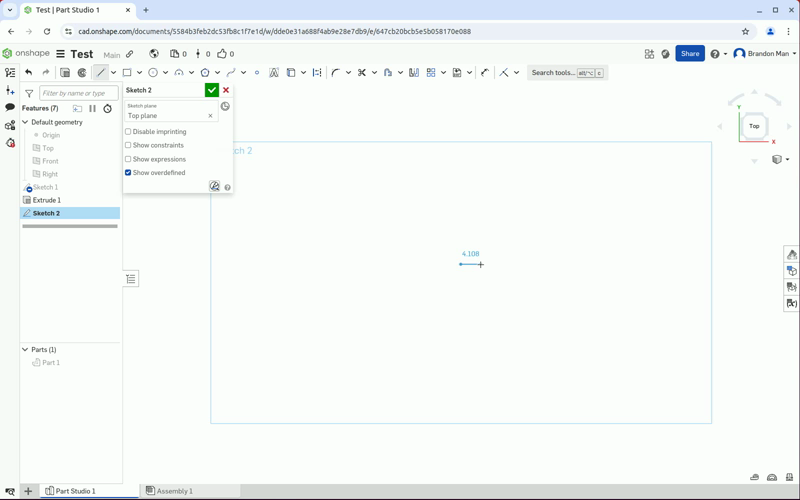
click(480, 264)
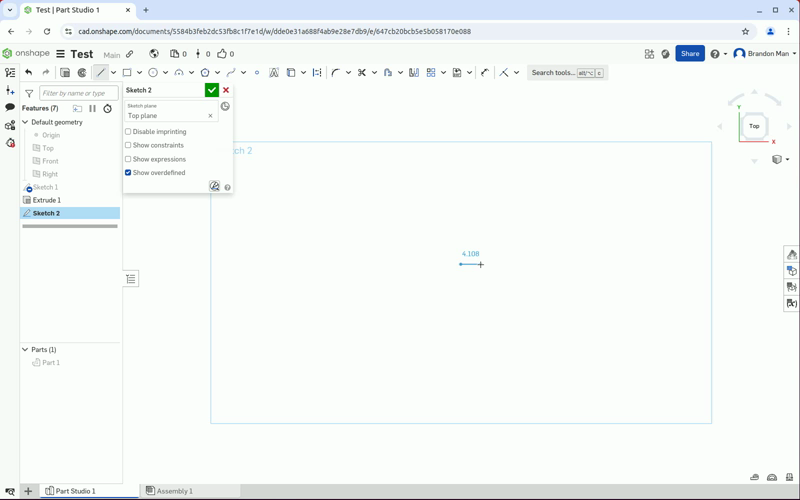
key_up(shift)
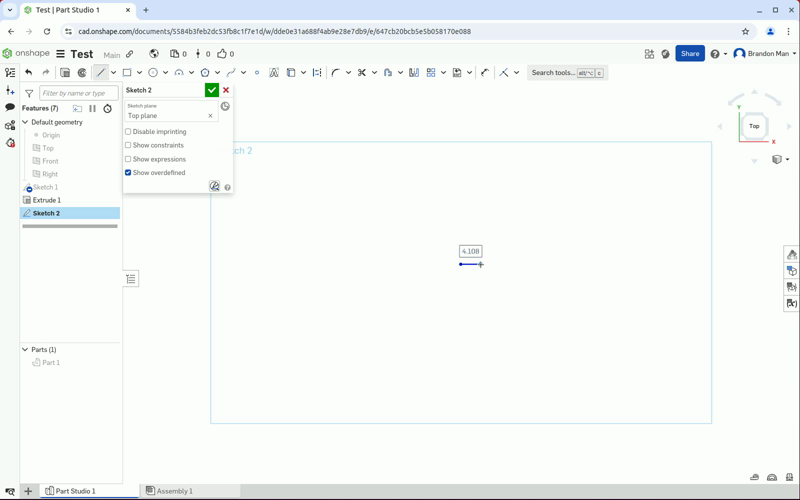
key_down(shift)
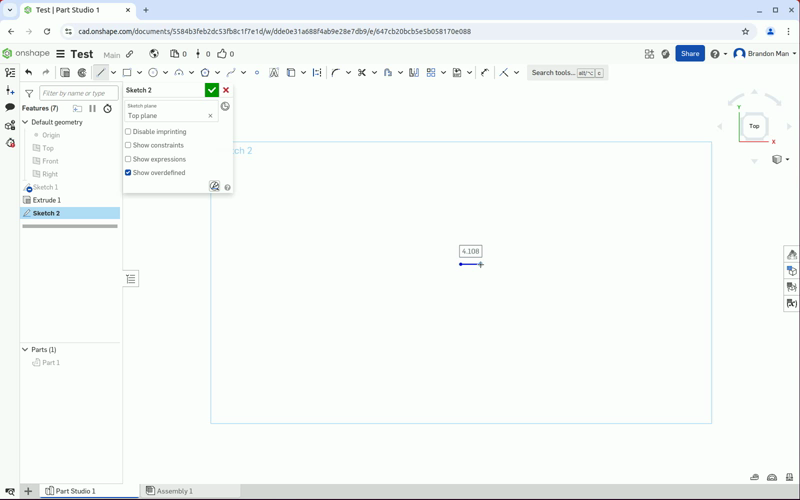
mouse_move(510, 264)
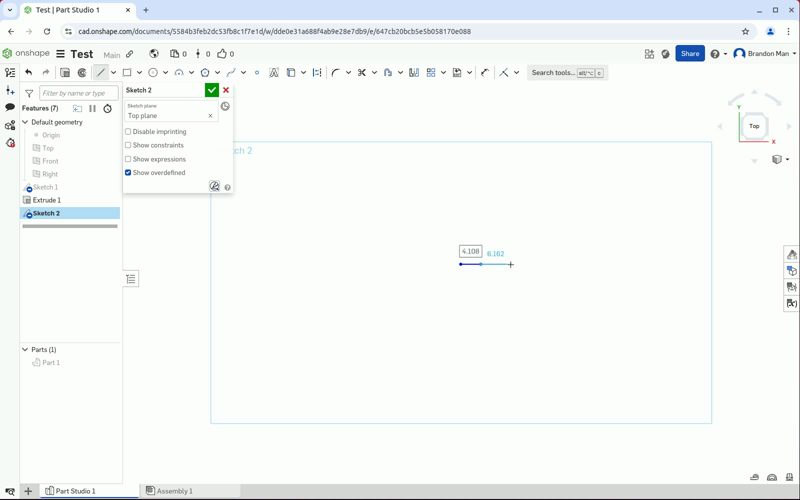
mouse_move(480, 255)
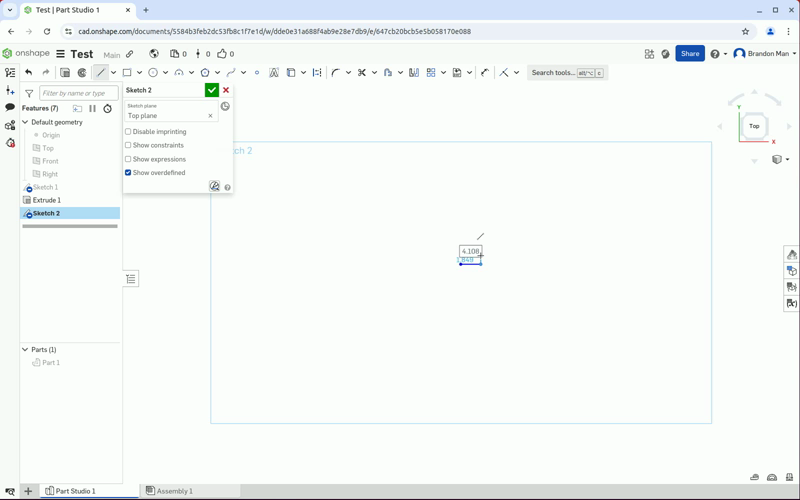
click(480, 255)
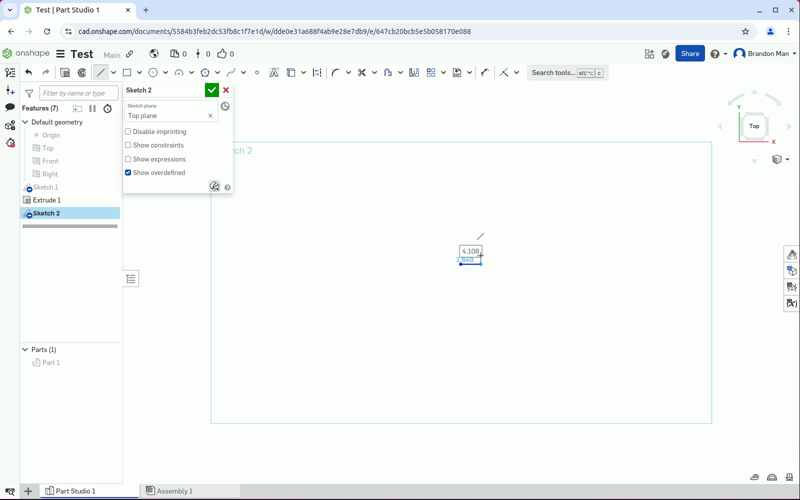
key_up(shift)
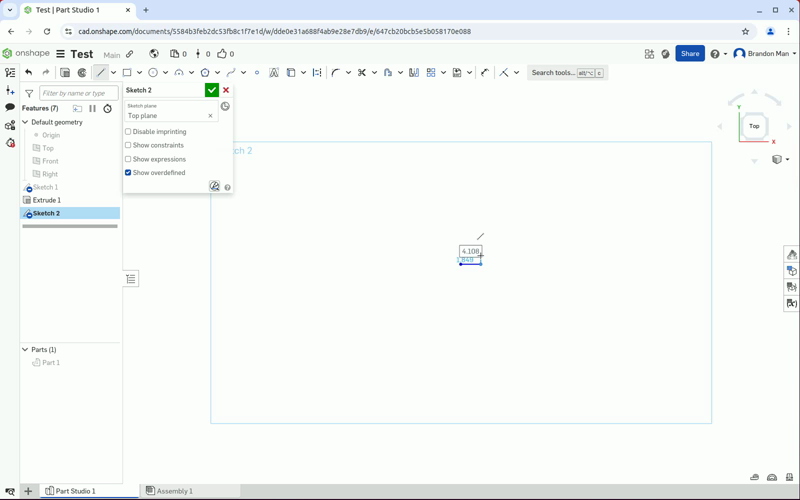
key_down(shift)
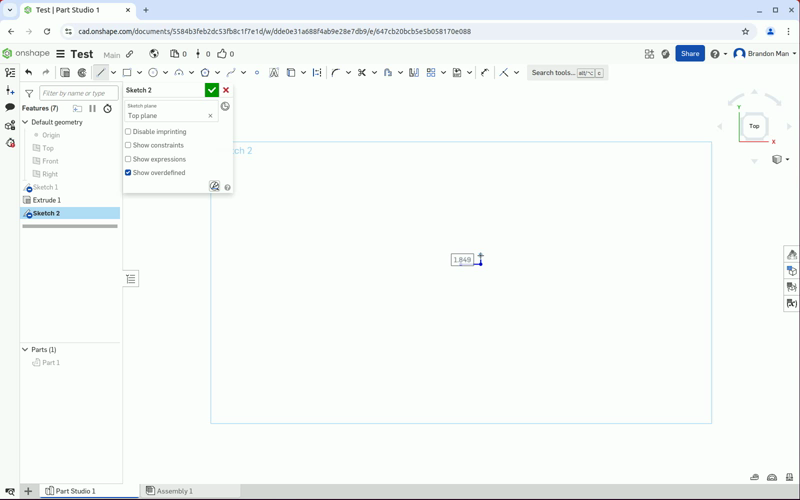
mouse_move(510, 255)
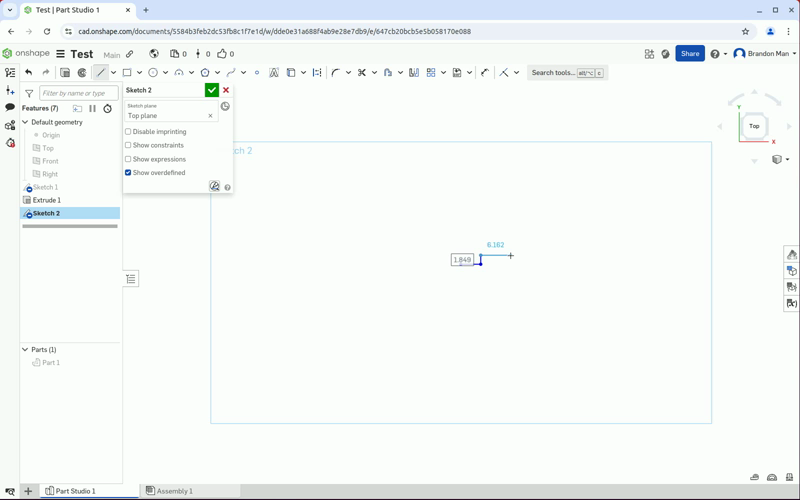
mouse_move(460, 255)
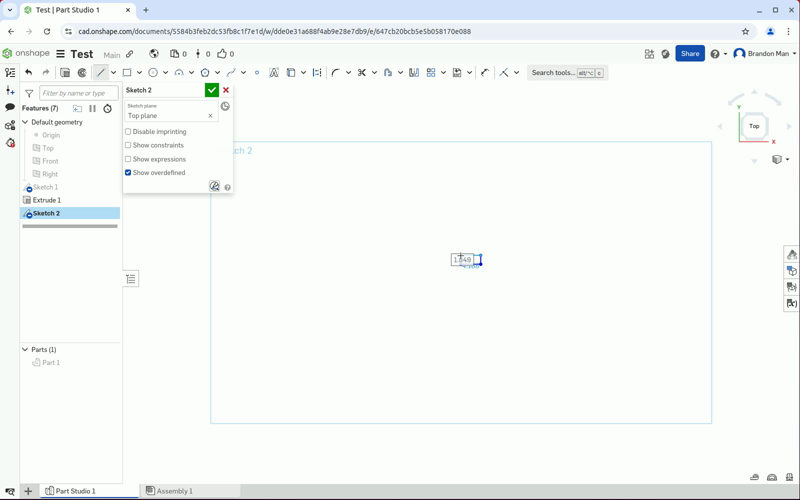
click(460, 255)
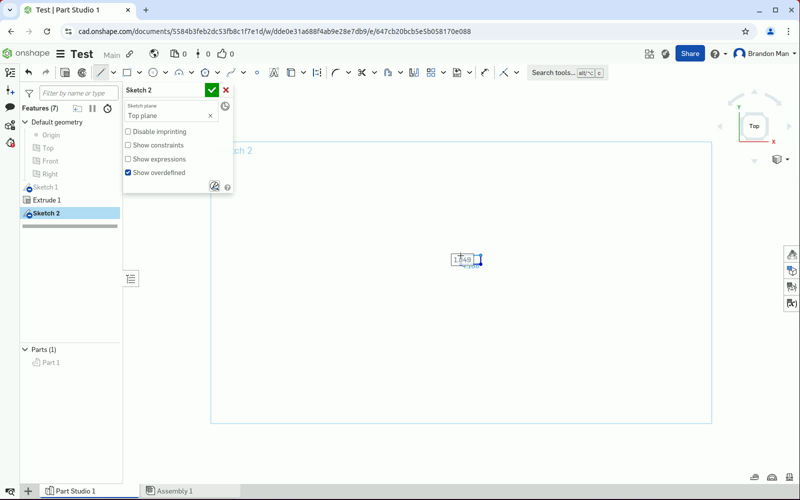
key_up(shift)
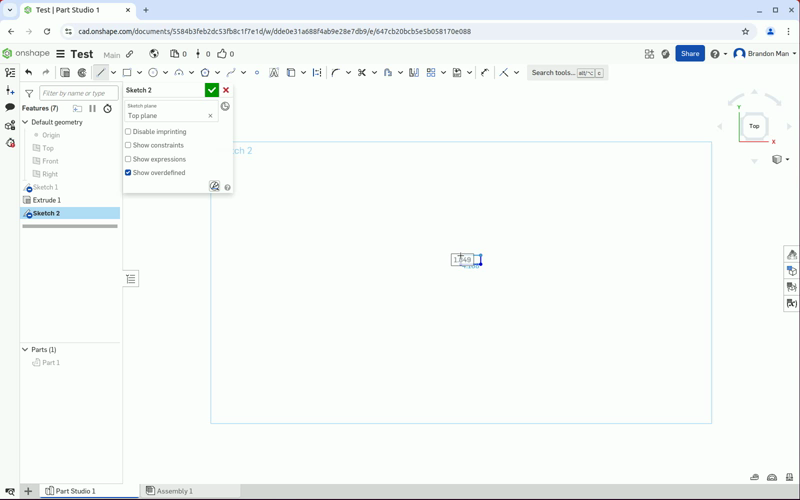
mouse_move(490, 255)
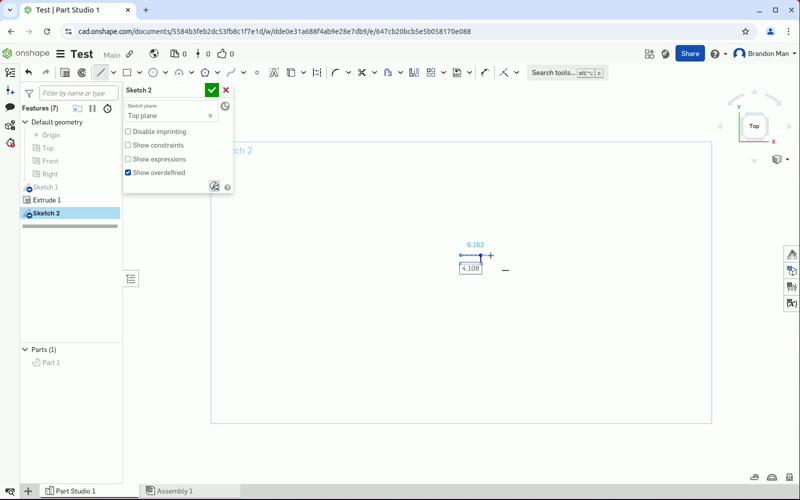
key_down(shift)
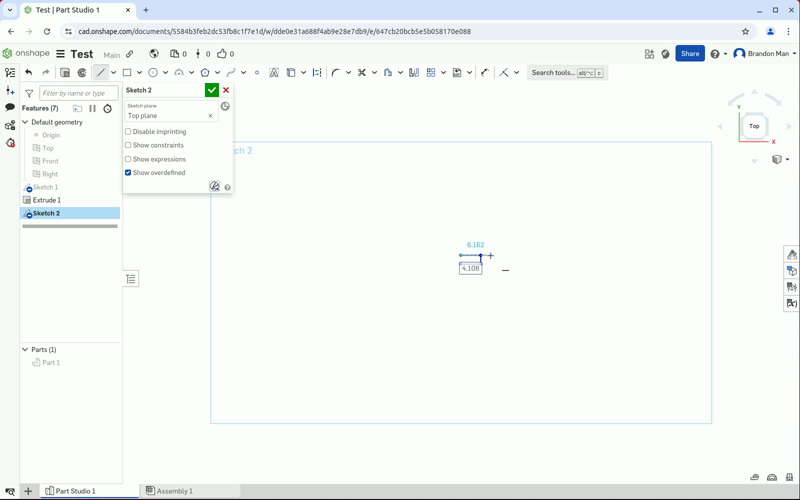
mouse_move(460, 264)
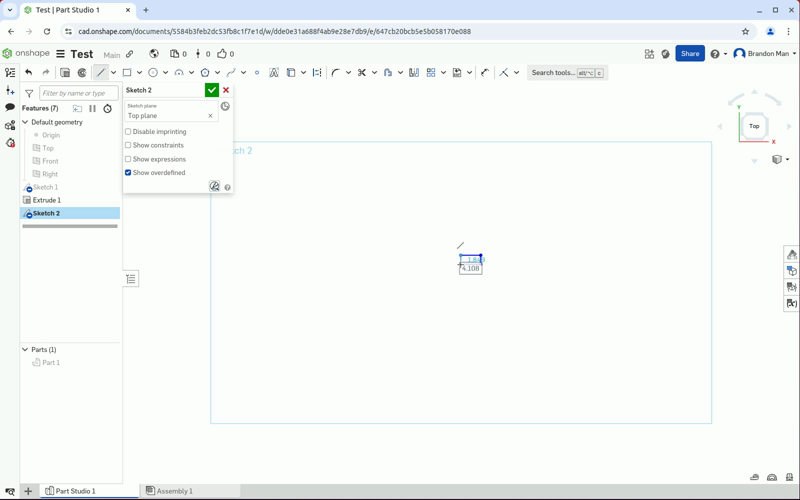
key_up(shift)
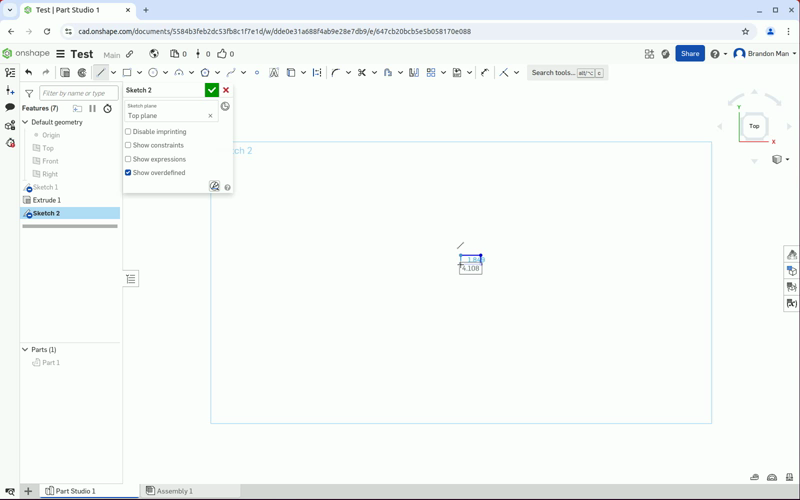
click(460, 264)
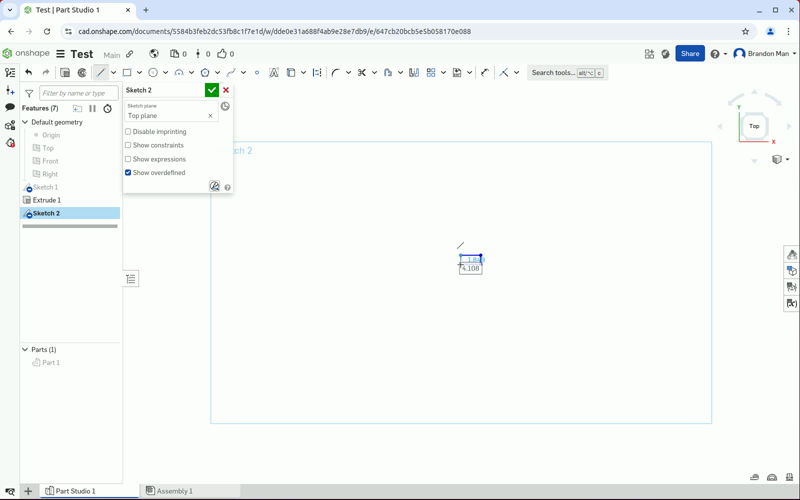
key(esc)
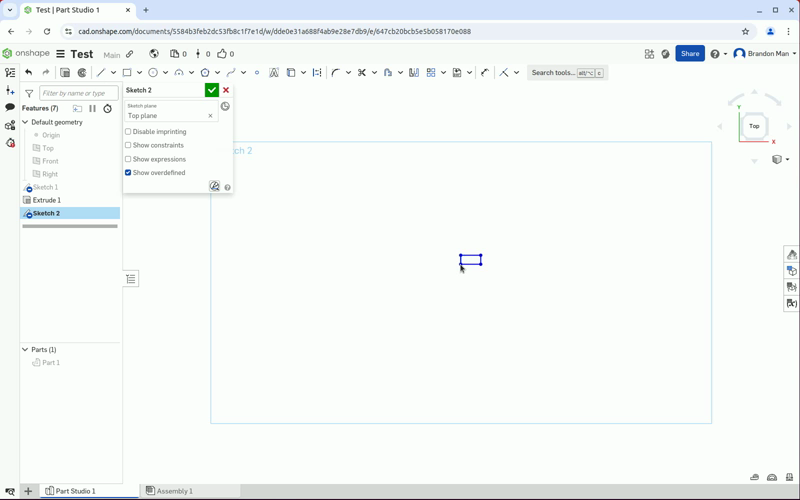
mouse_move(461, 260)
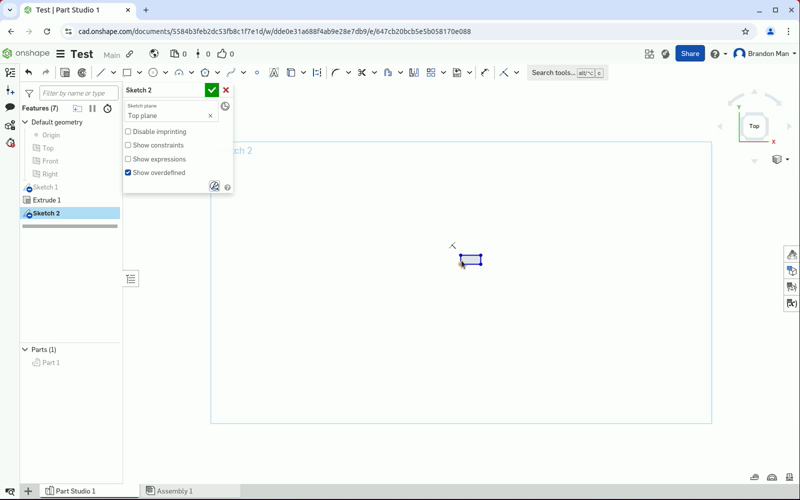
scroll(6)
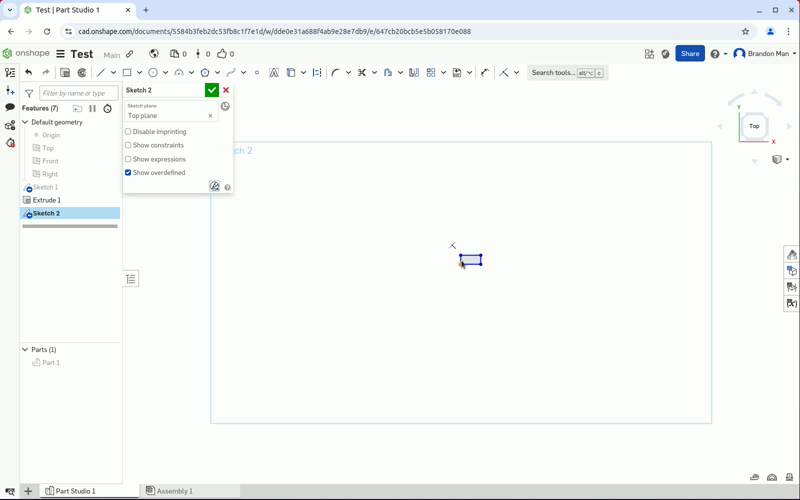
scroll(6)
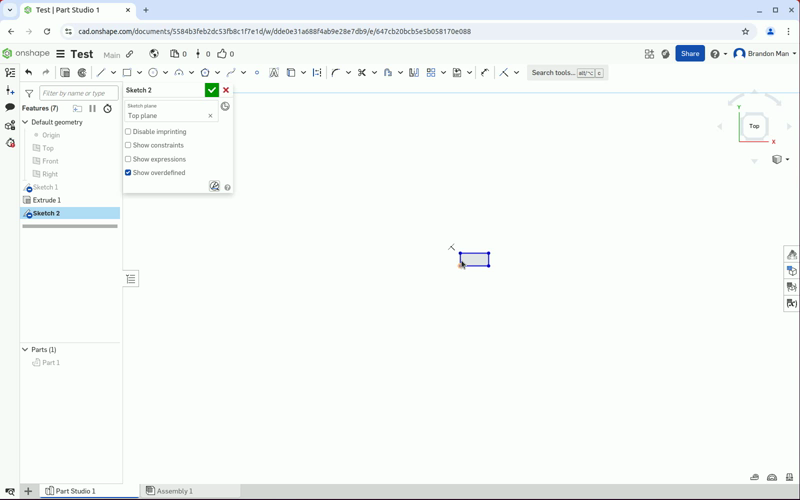
scroll(6)
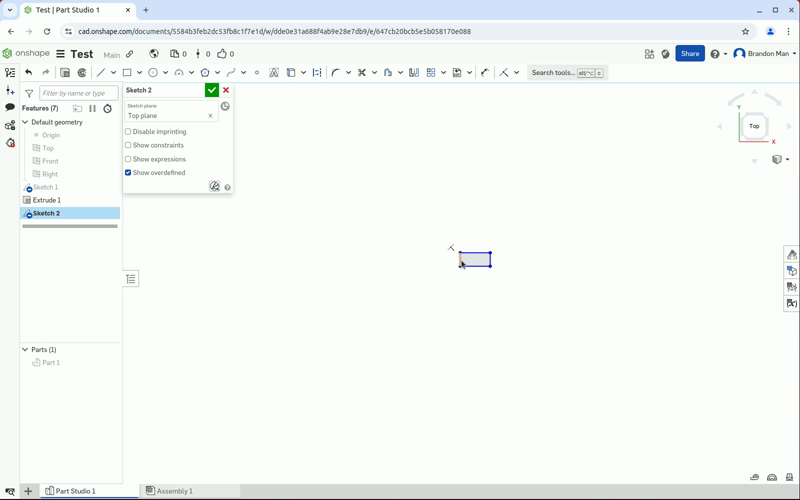
scroll(6)
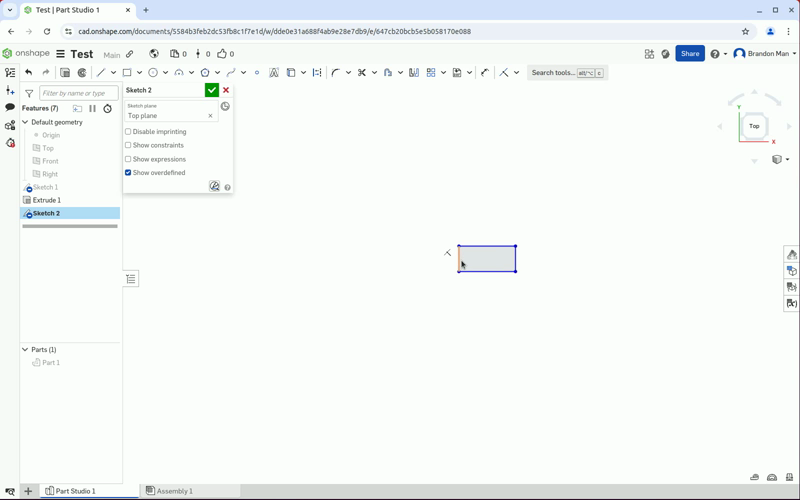
scroll(6)
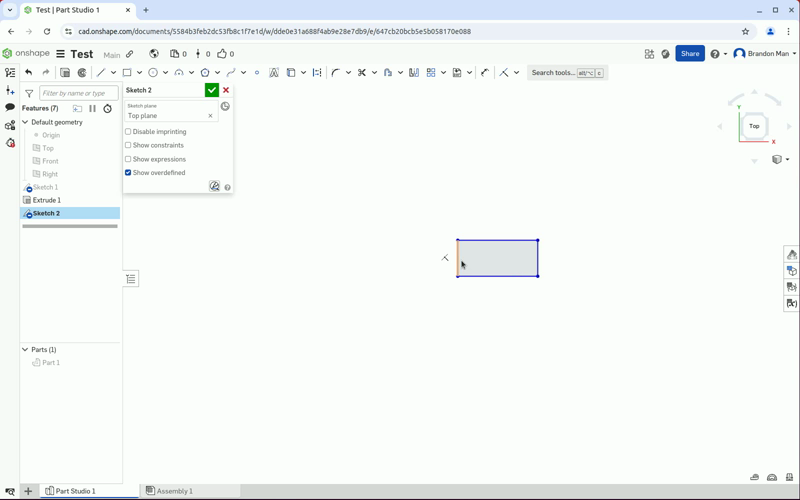
scroll(6)
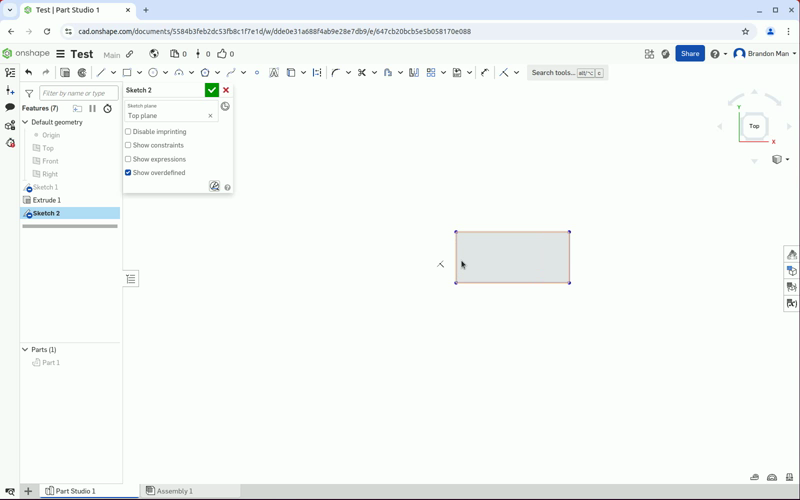
scroll(6)
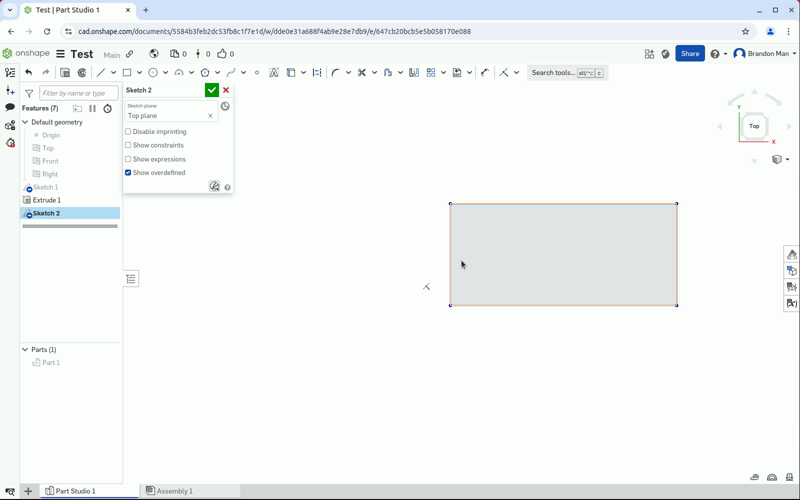
click(461, 260)
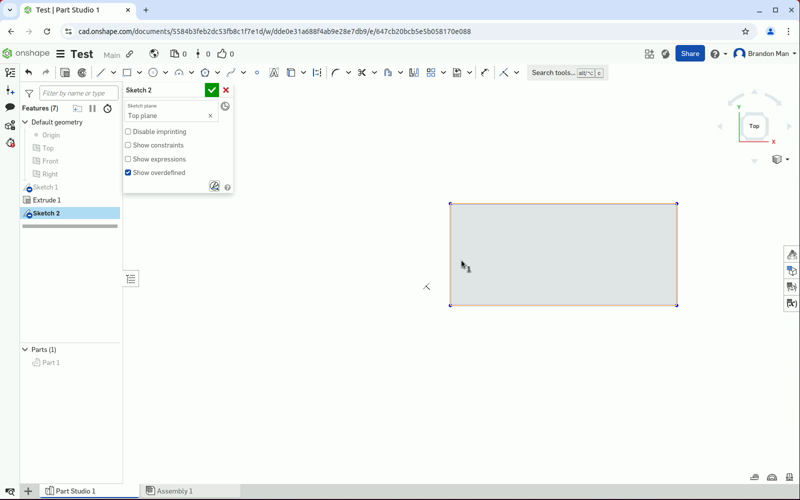
scroll(-6)
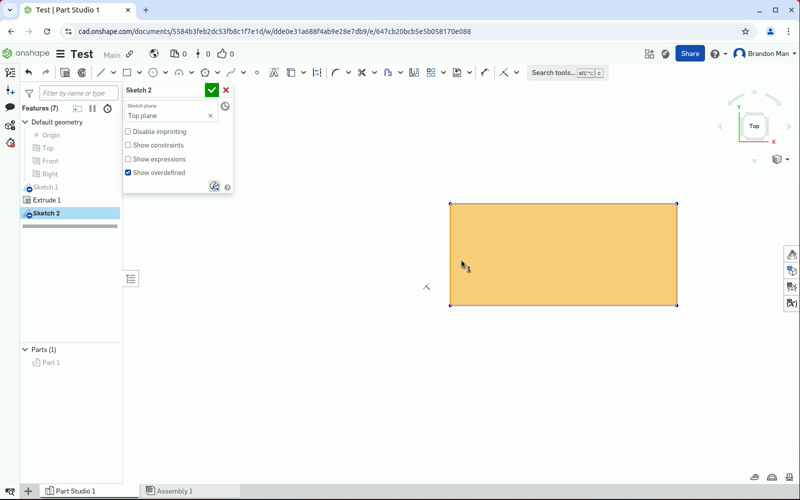
scroll(-6)
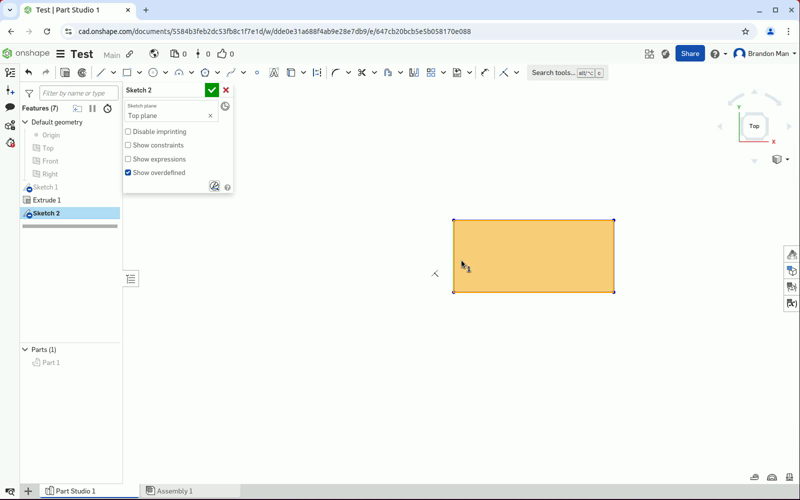
scroll(-6)
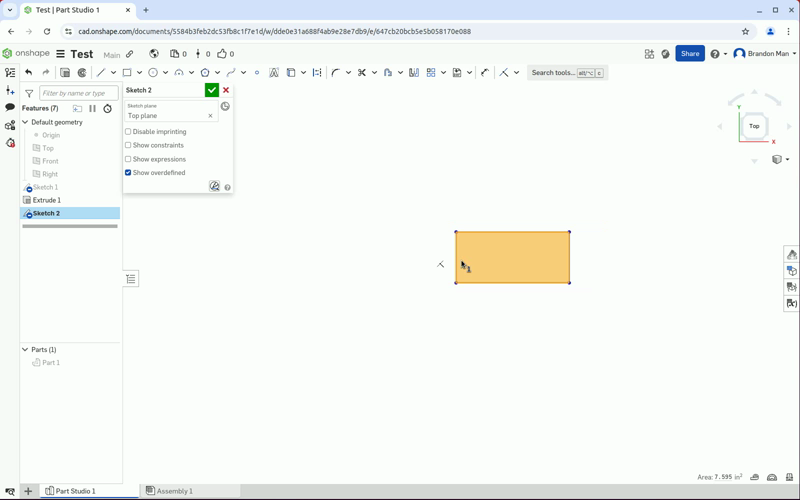
scroll(-6)
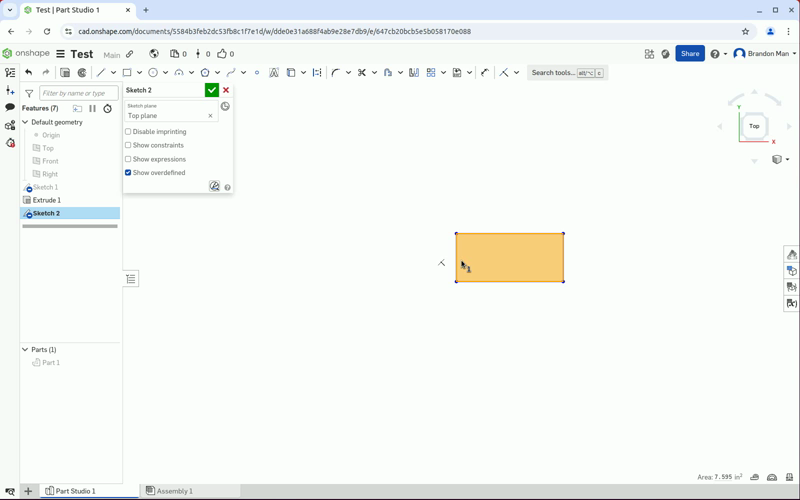
scroll(-6)
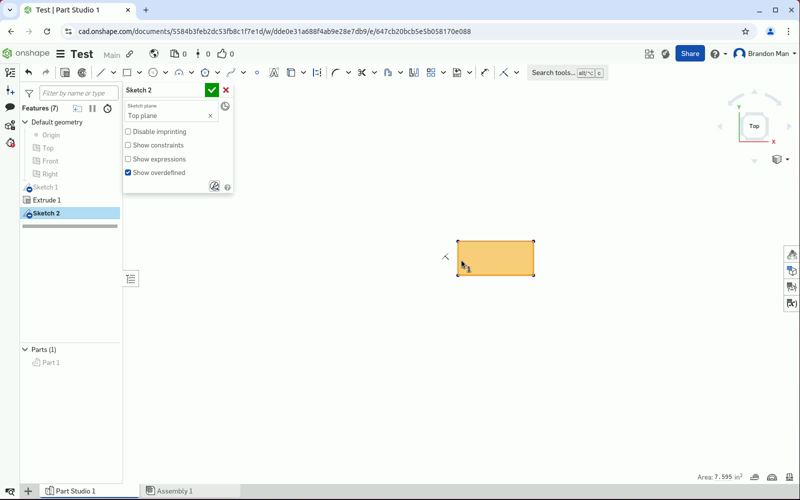
scroll(-6)
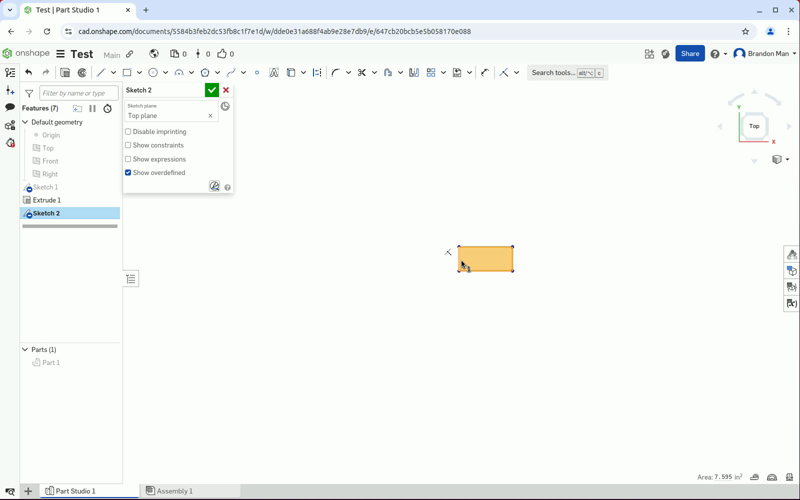
scroll(-6)
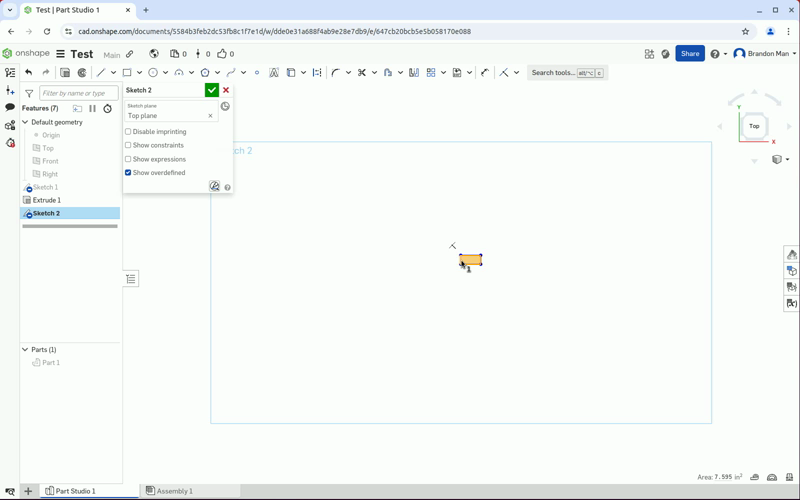
mouse_move(73, 352)
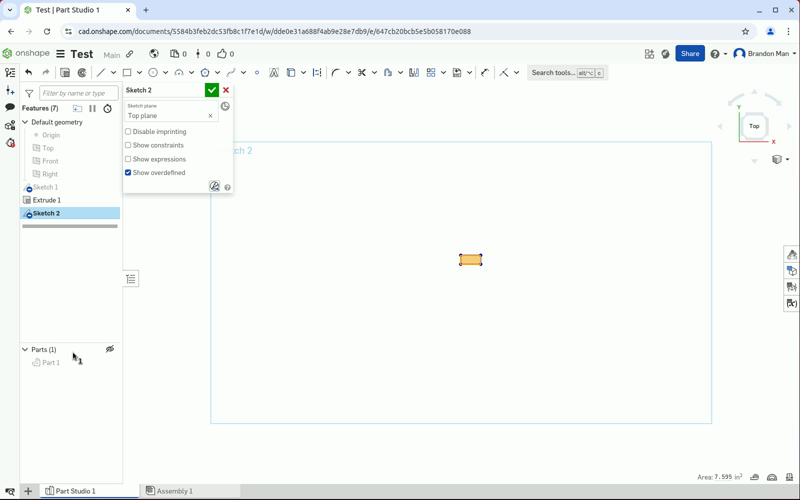
key(shift+y)
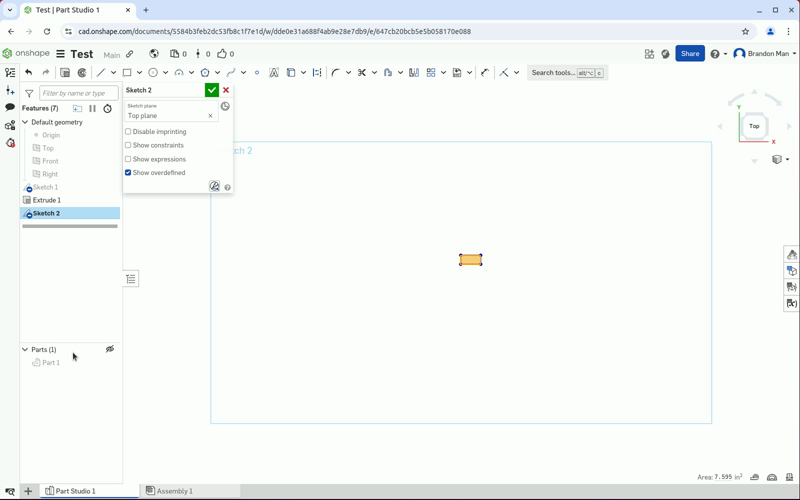
key(shift+e)
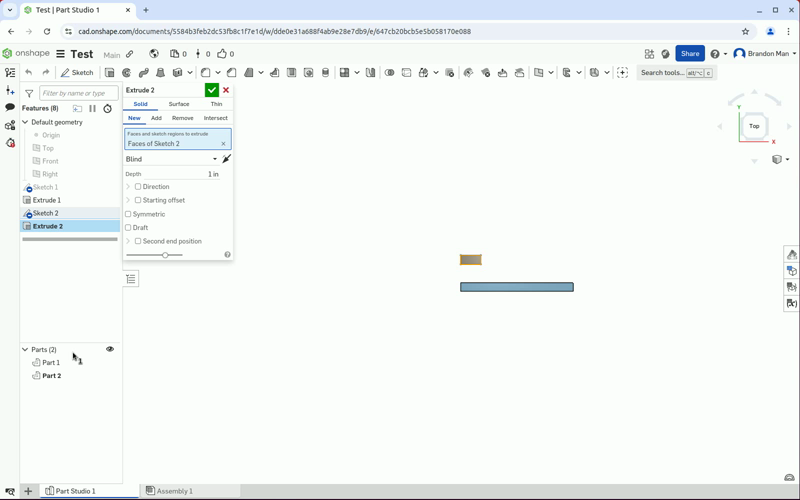
mouse_move(143, 106)
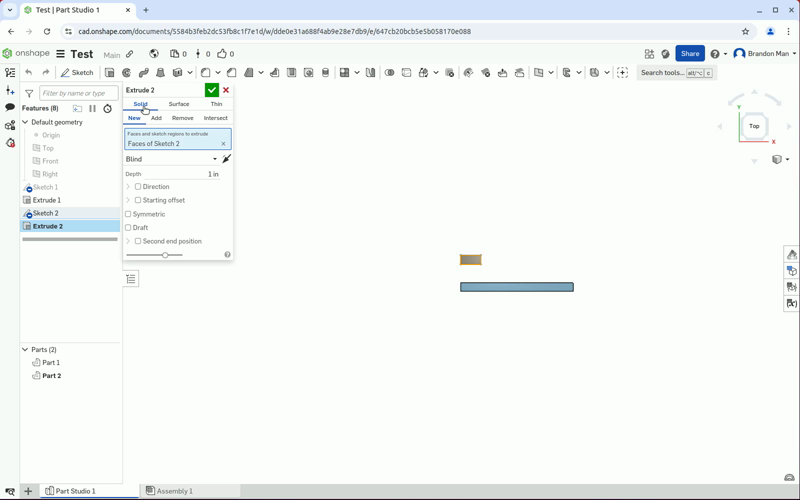
click(143, 106)
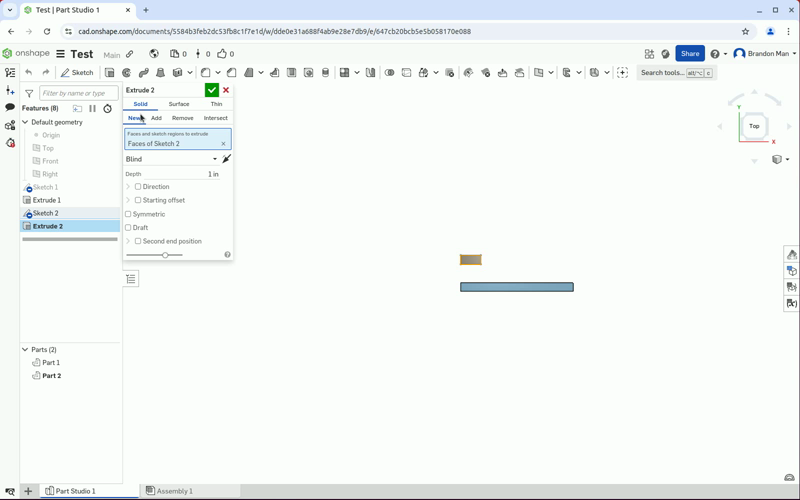
mouse_move(137, 120)
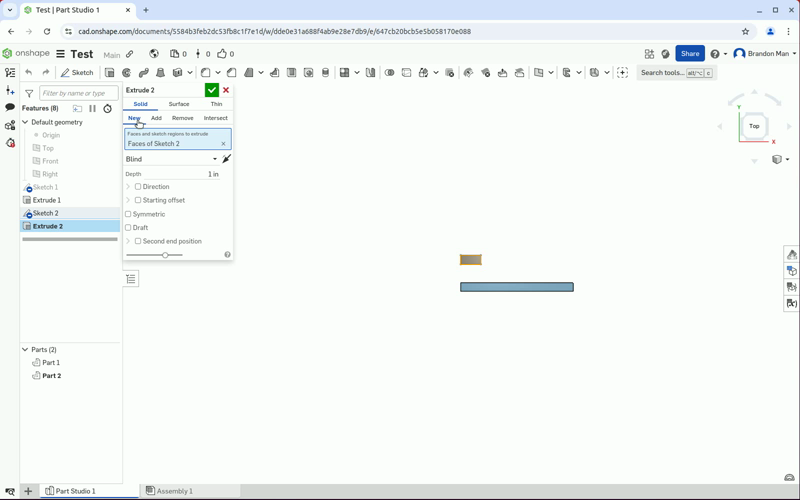
click(137, 120)
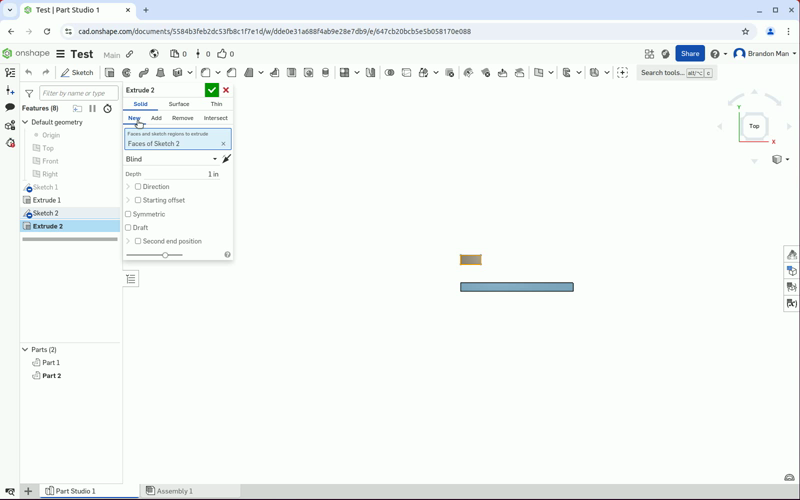
key(tab, 4)
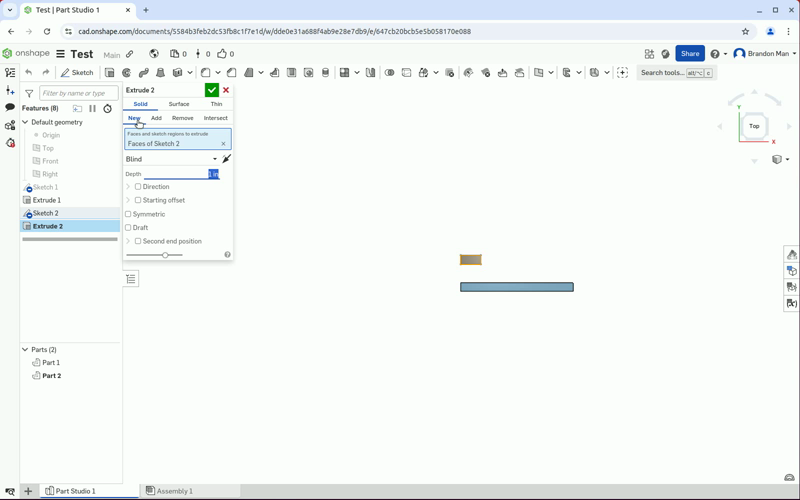
text(-0.241)
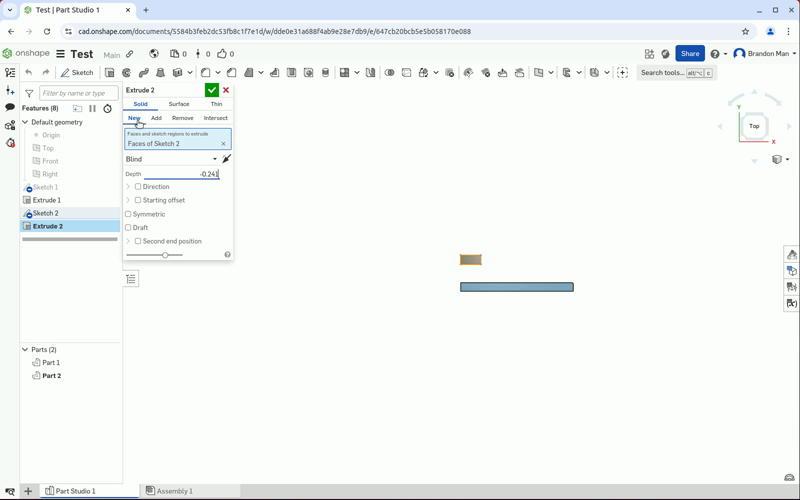
key(enter)
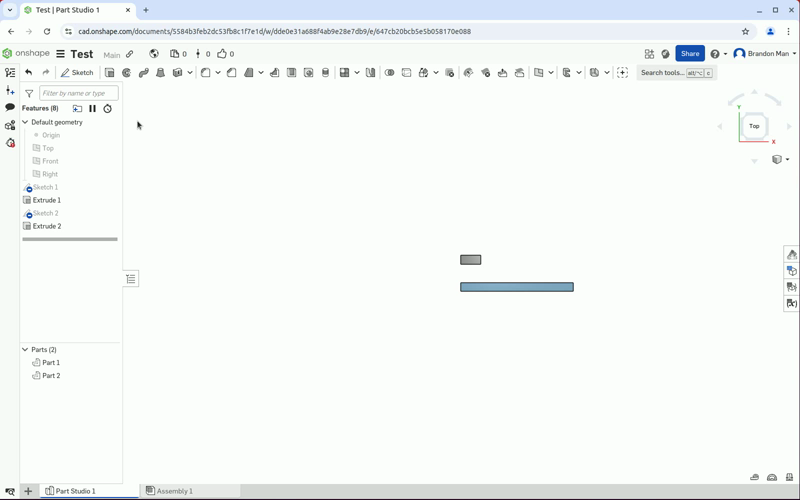
key(shift+h)
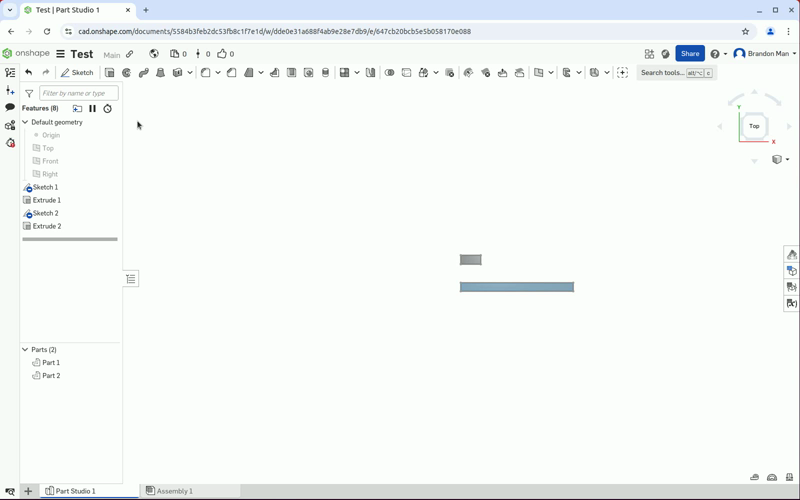
key(shift+h)
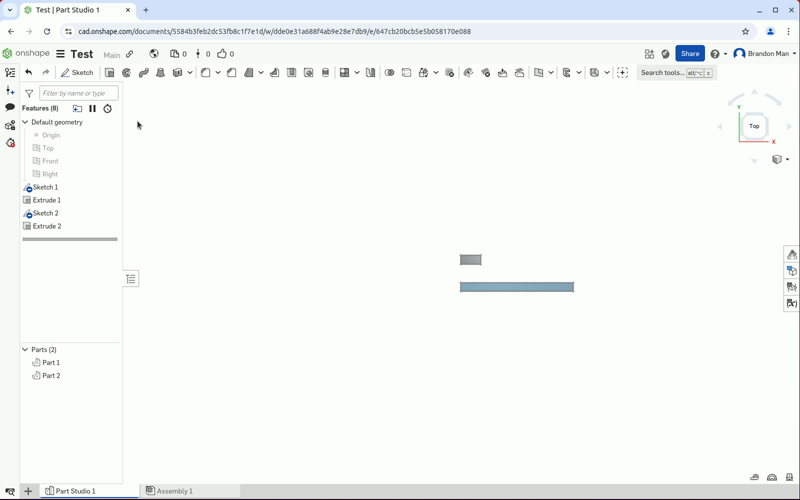
key(shift+7)
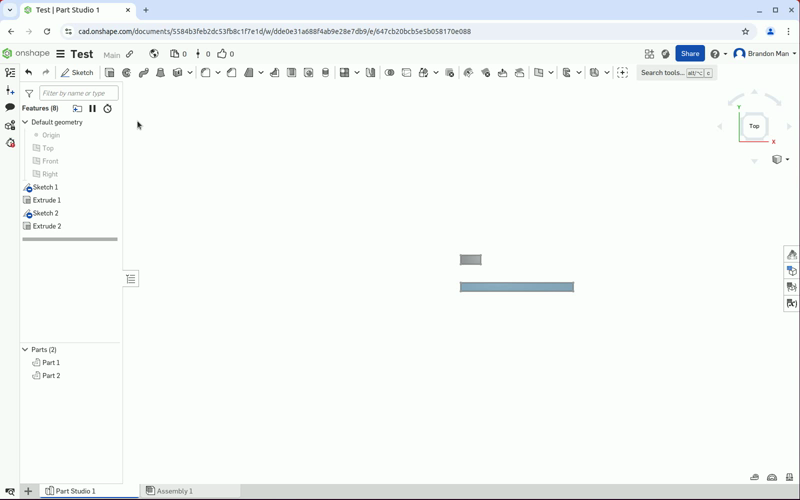
key(up, 3)
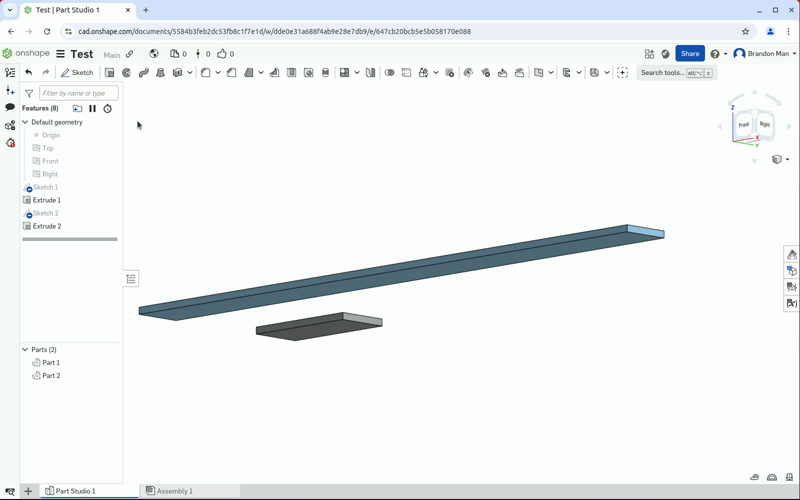
key(left, 3)
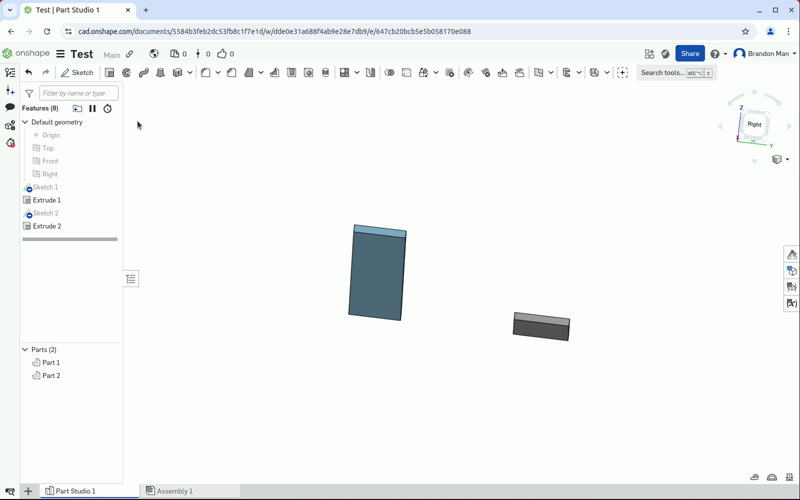
key(right, 3)
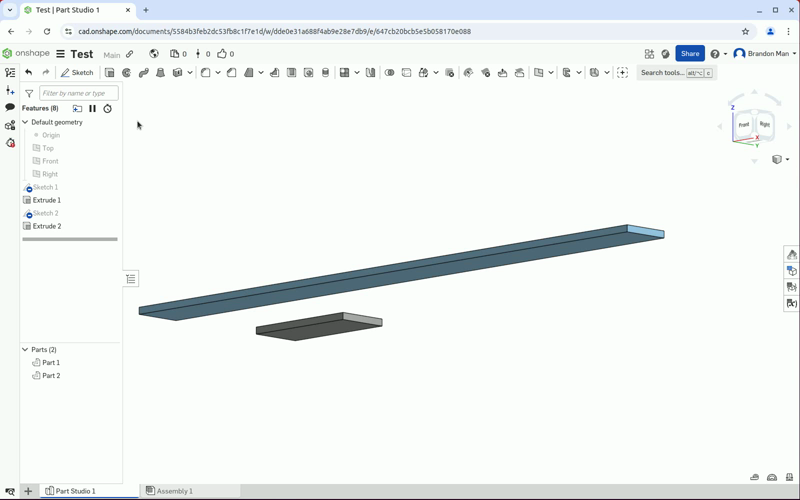
key(down, 3)
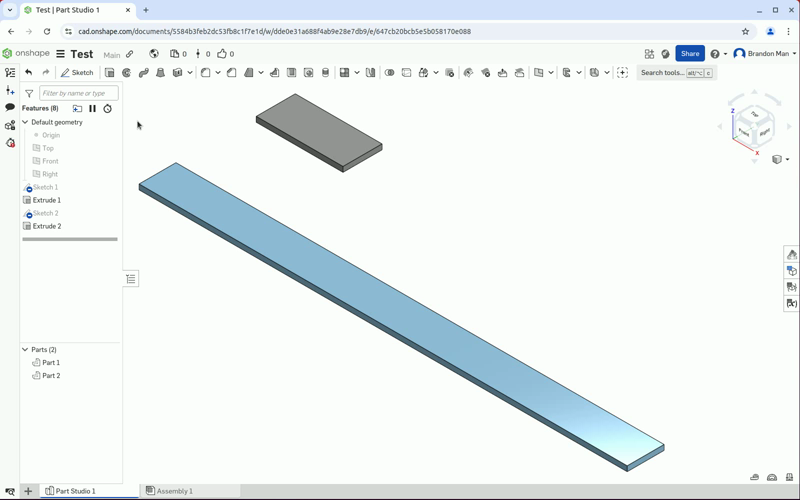
mouse_move(73, 189)
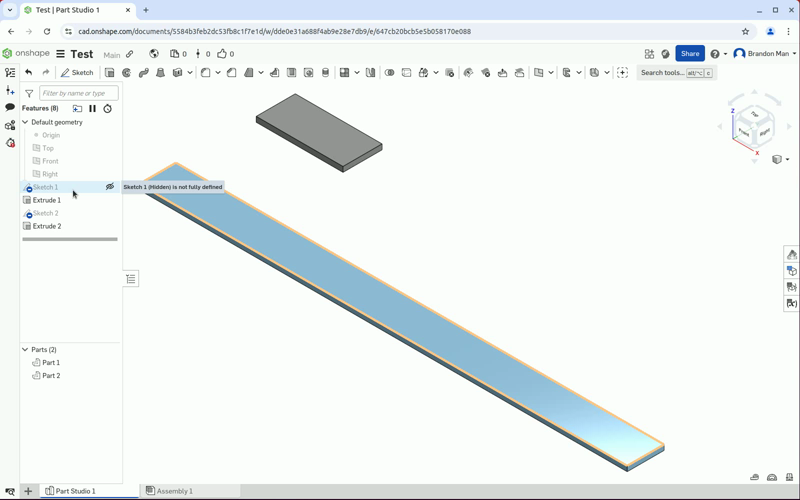
click(73, 189)